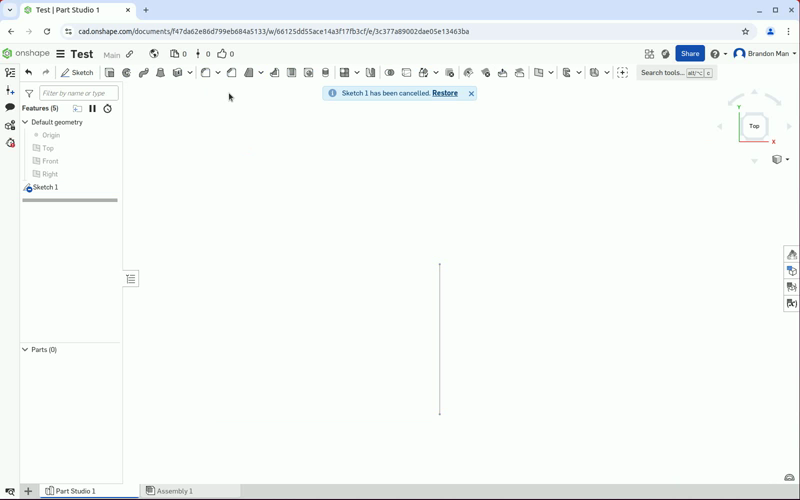
key(shift+h)
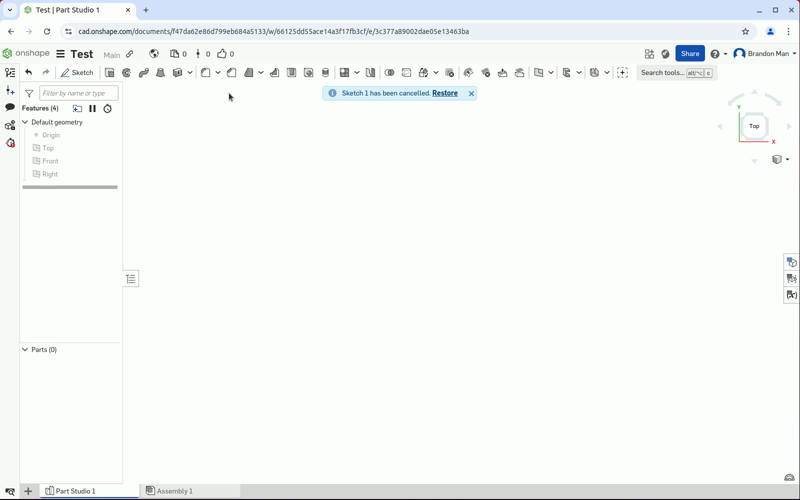
mouse_move(73, 352)
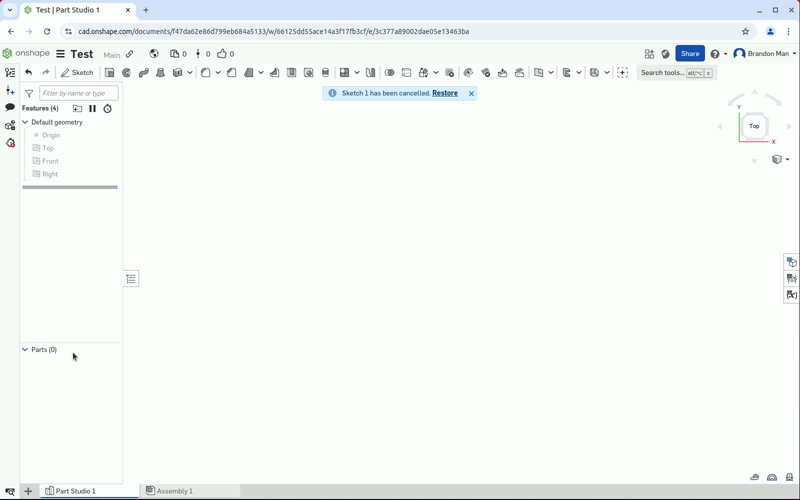
key(y)
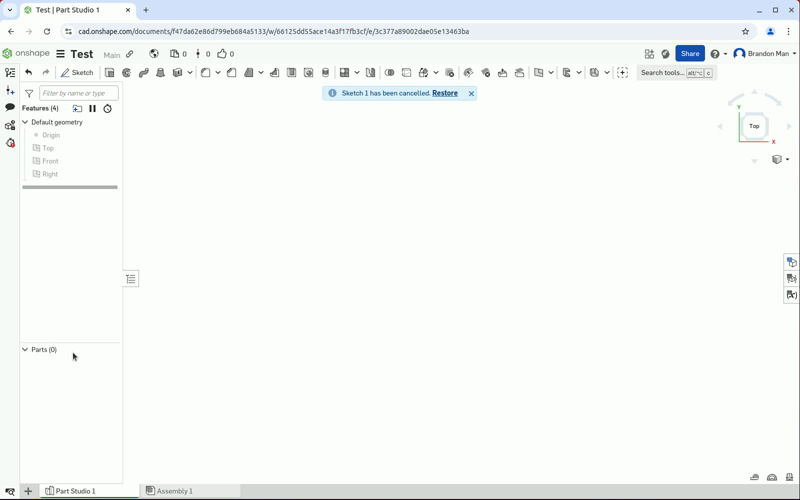
key(shift+p)
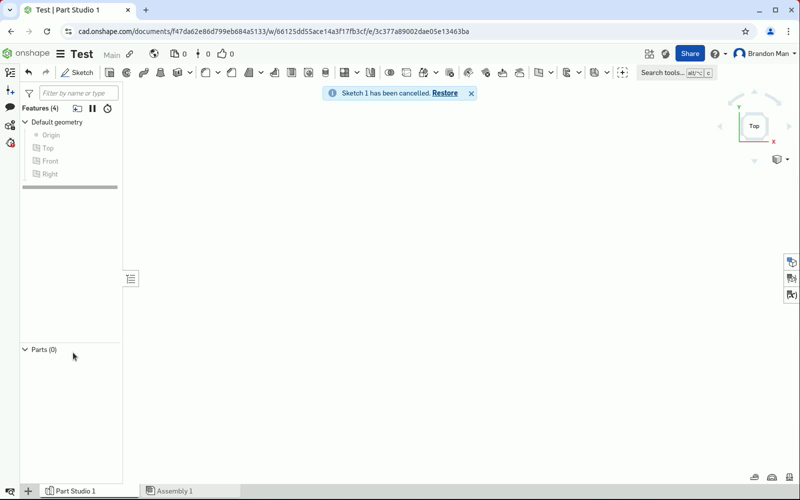
key(space)
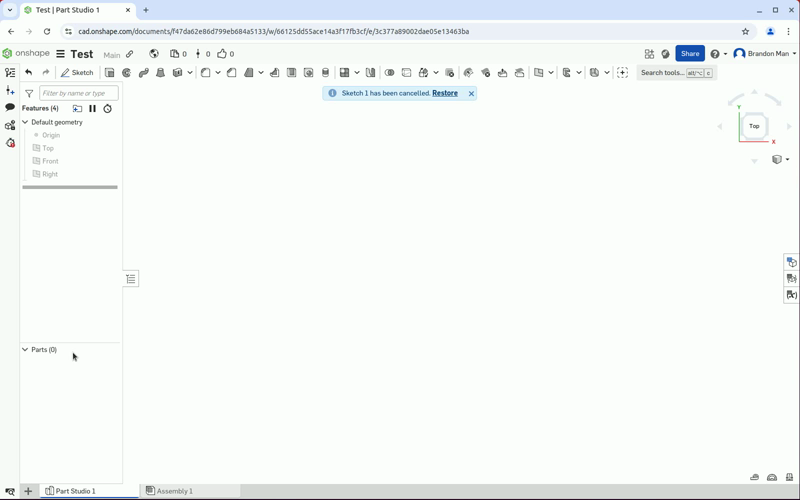
key_down(shift)
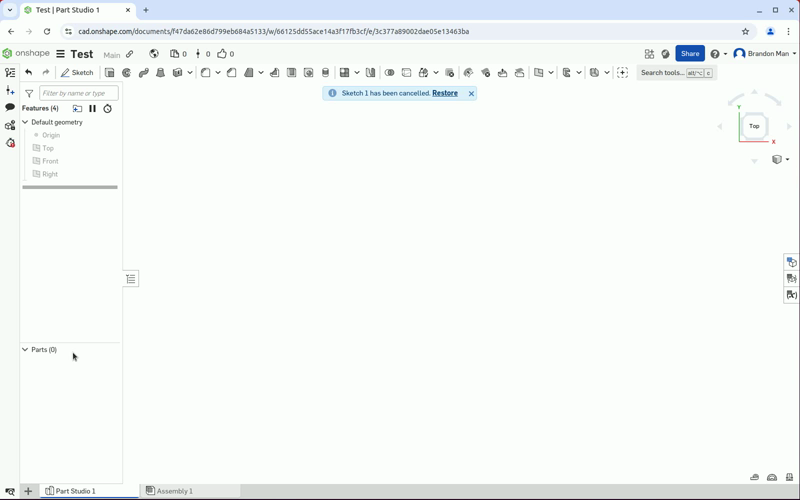
key(up)
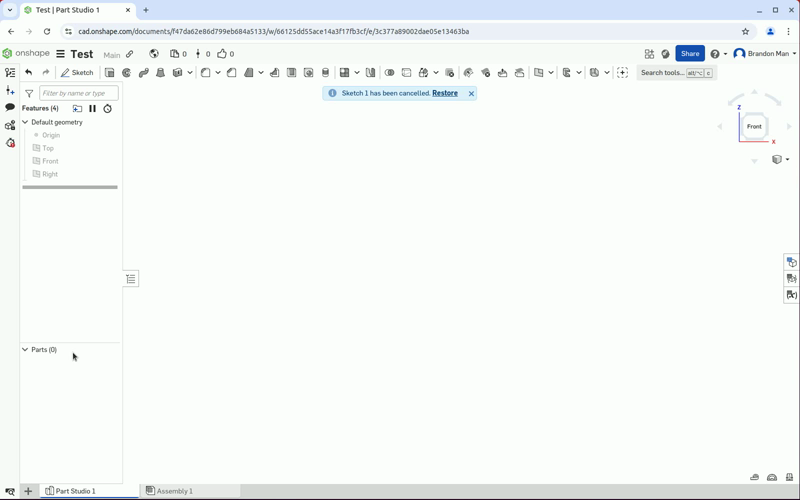
key_up(shift)
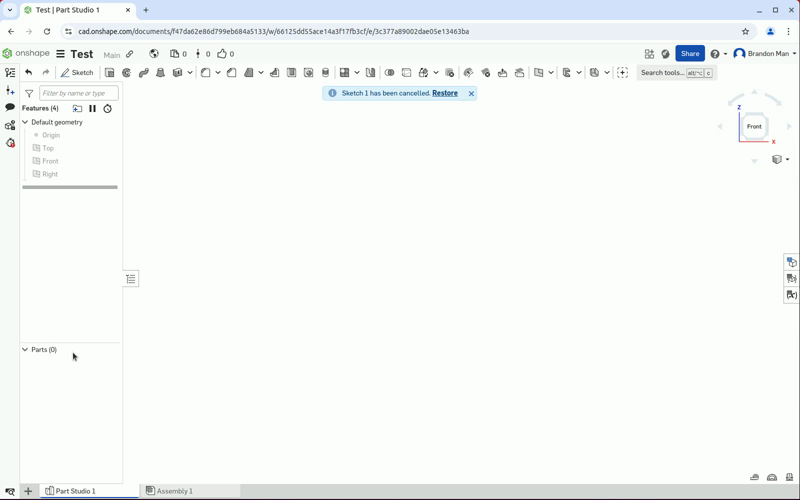
mouse_move(73, 352)
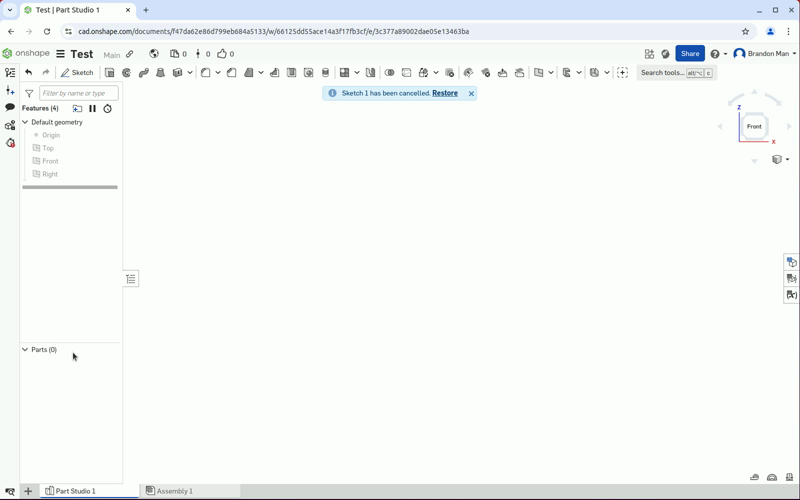
key(shift+y)
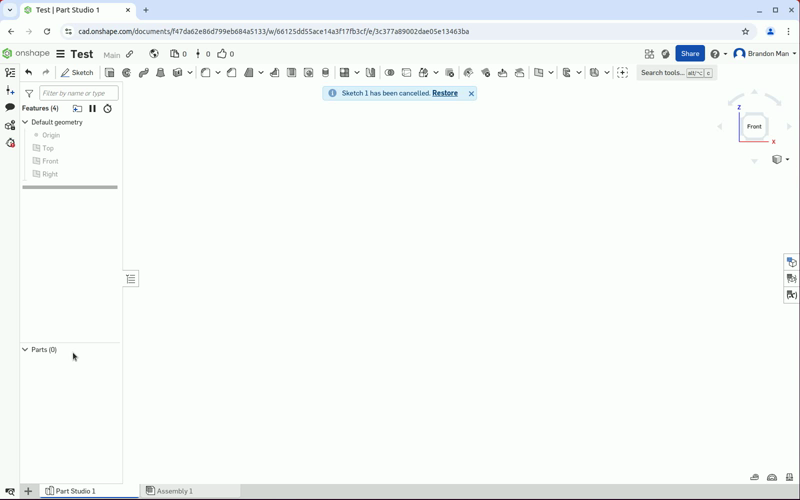
key(shift+s)
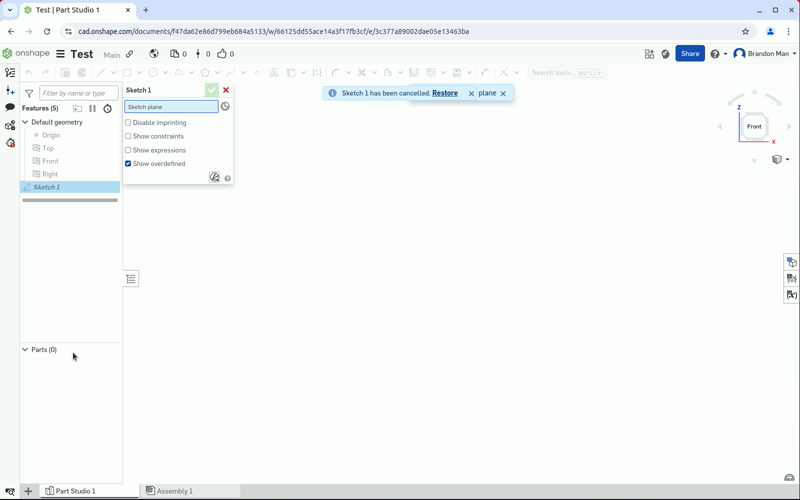
mouse_move(73, 163)
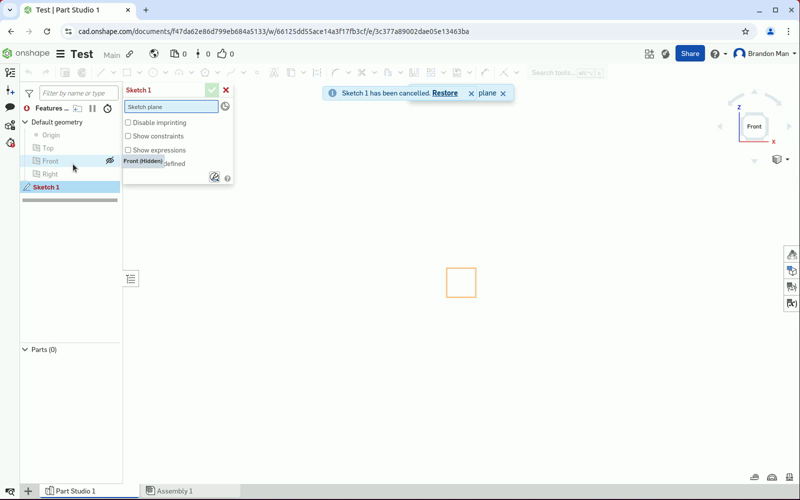
click(73, 163)
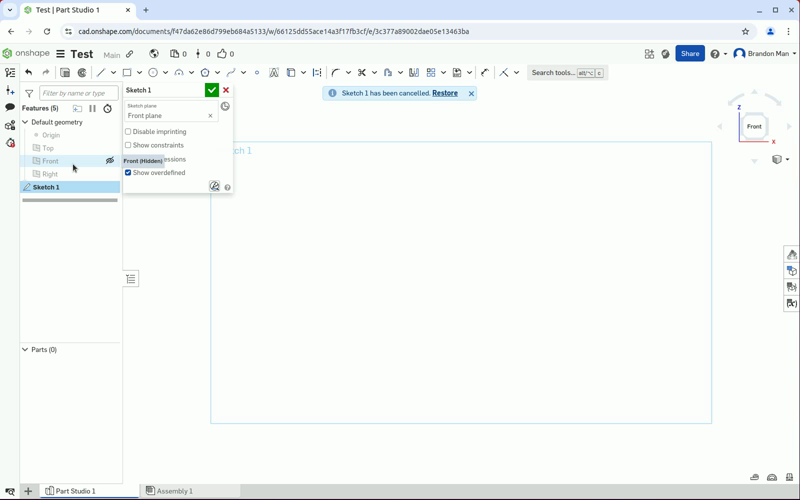
mouse_move(73, 352)
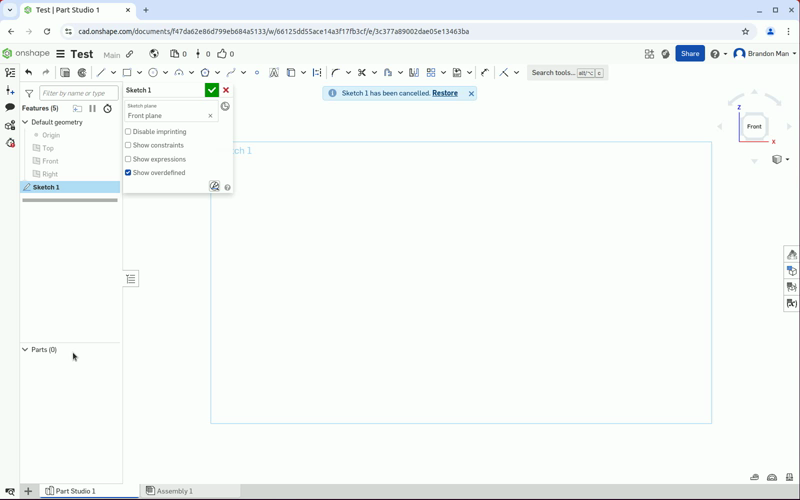
key(y)
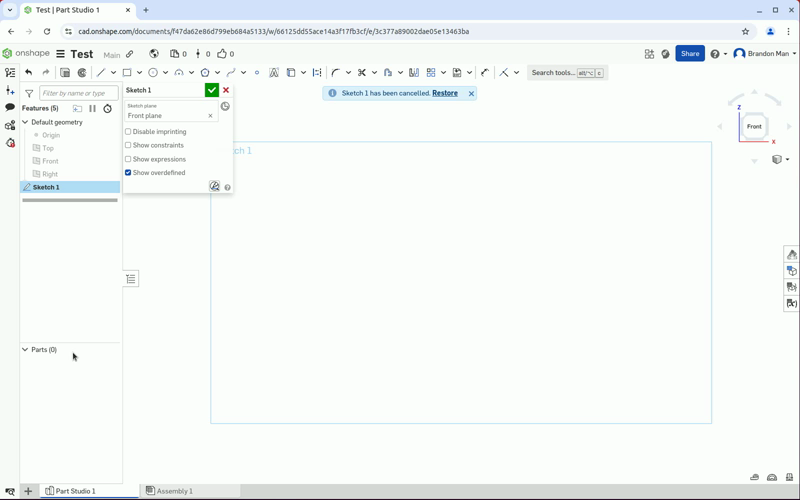
key(l)
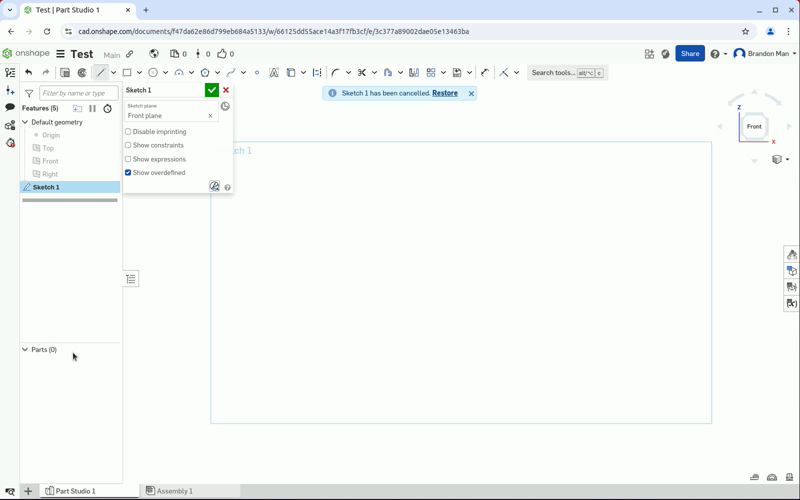
key_down(shift)
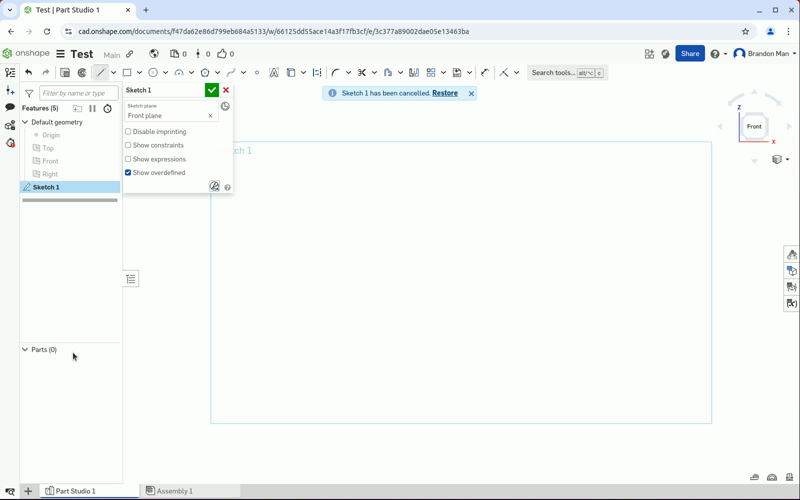
mouse_move(348, 251)
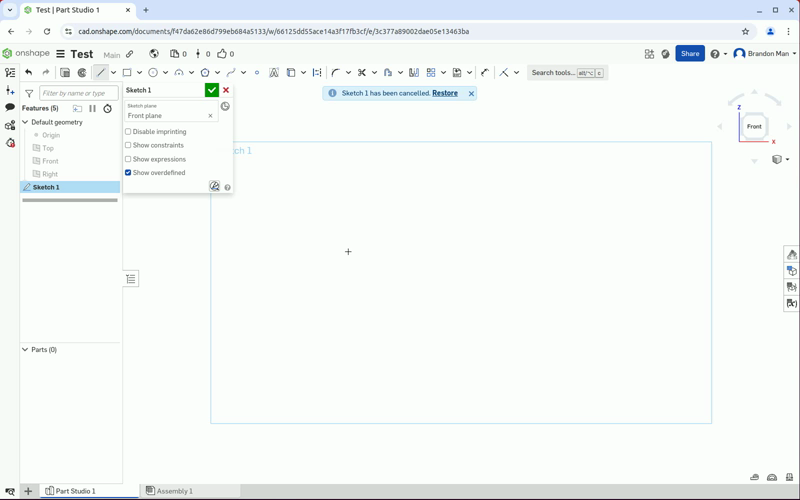
click(348, 251)
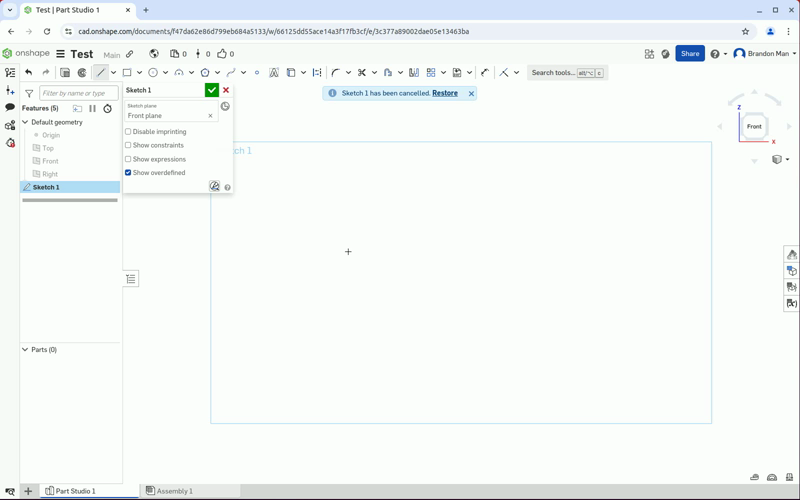
key_up(shift)
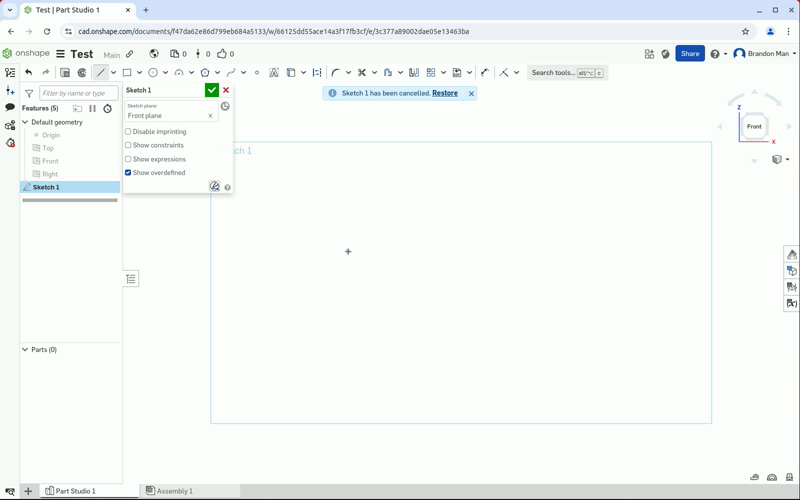
key_down(shift)
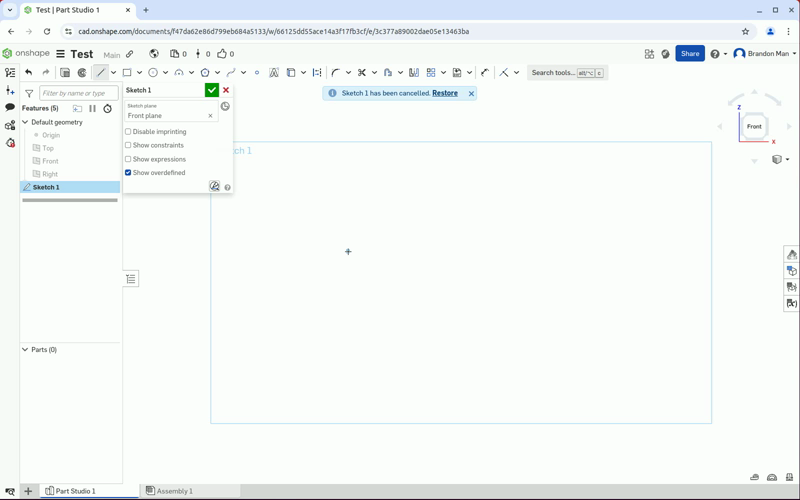
mouse_move(410, 293)
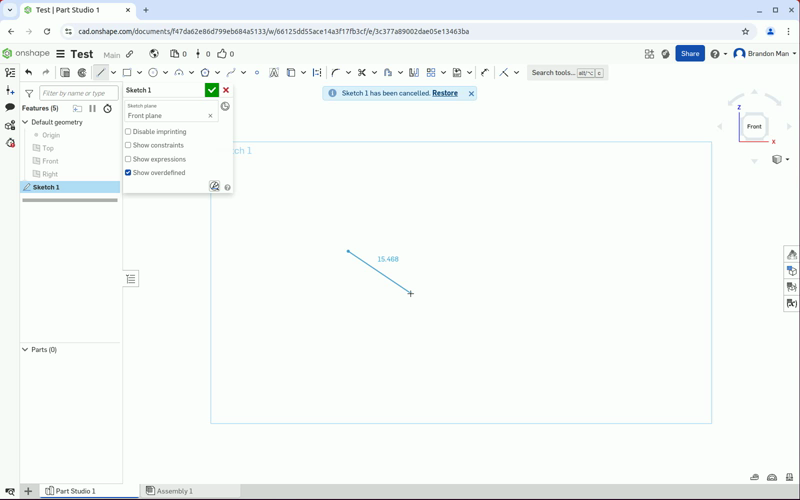
click(410, 293)
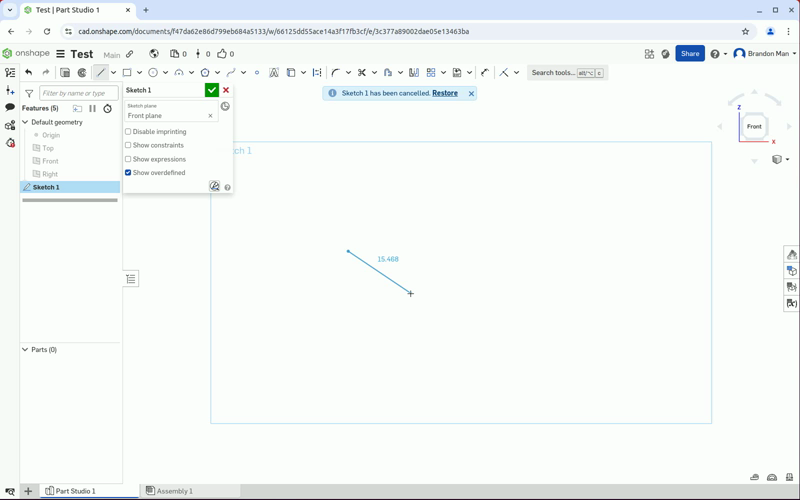
key_up(shift)
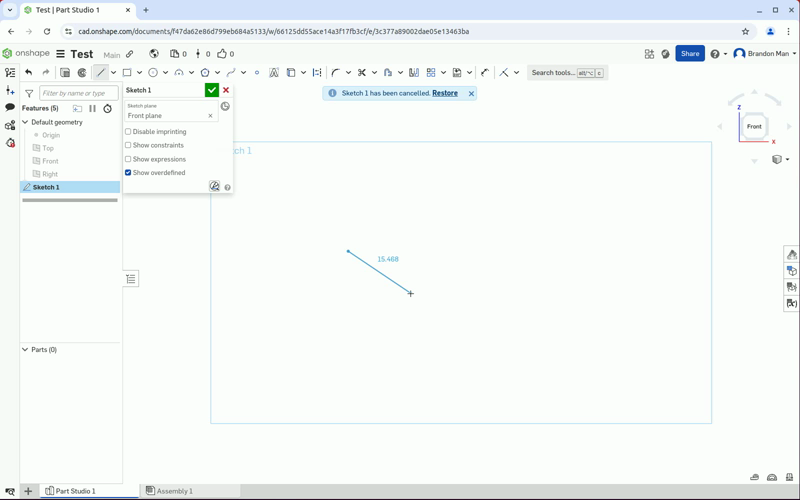
key_down(shift)
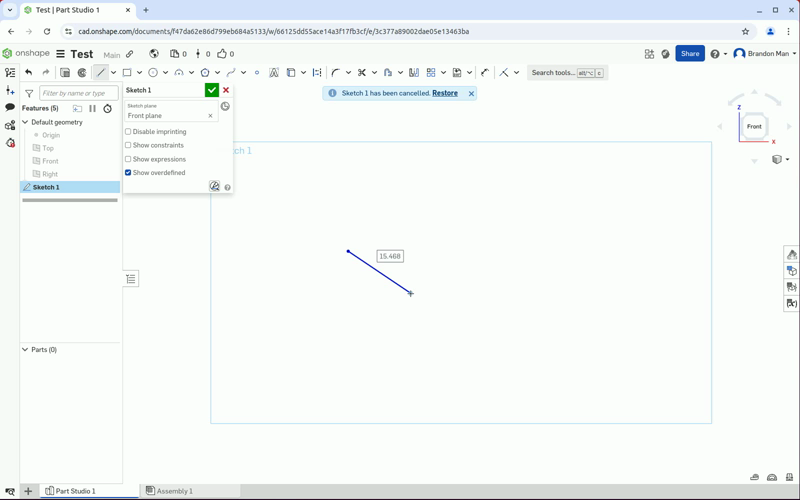
mouse_move(380, 355)
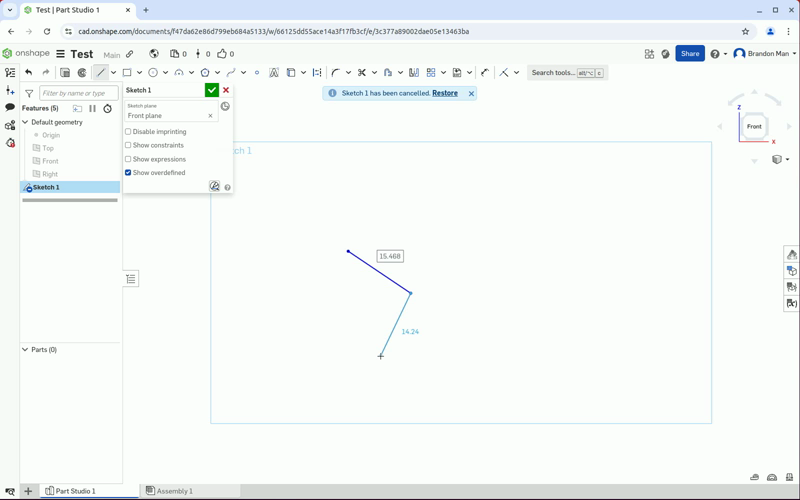
click(380, 355)
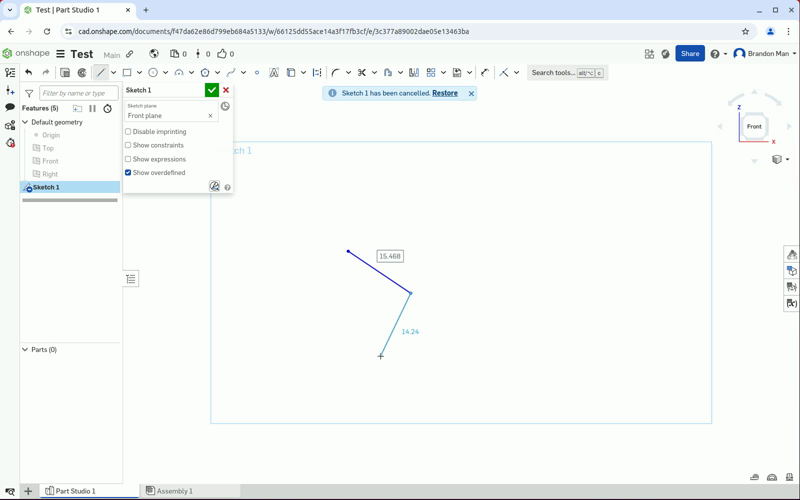
key_up(shift)
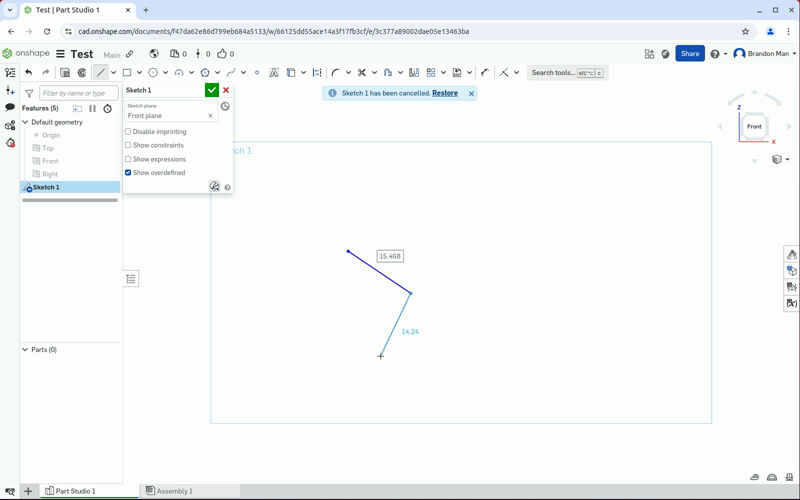
key_down(shift)
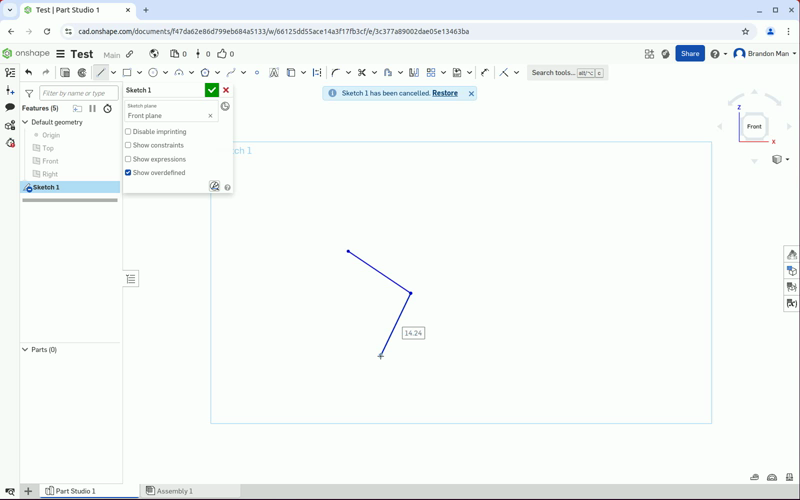
mouse_move(459, 304)
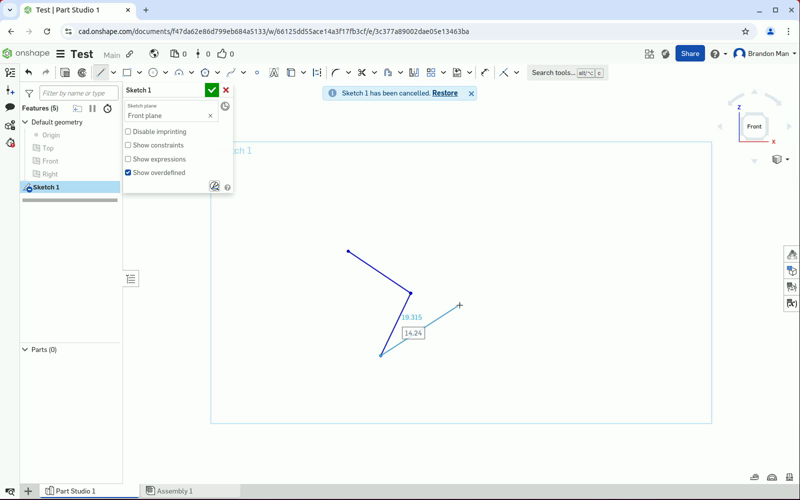
click(459, 304)
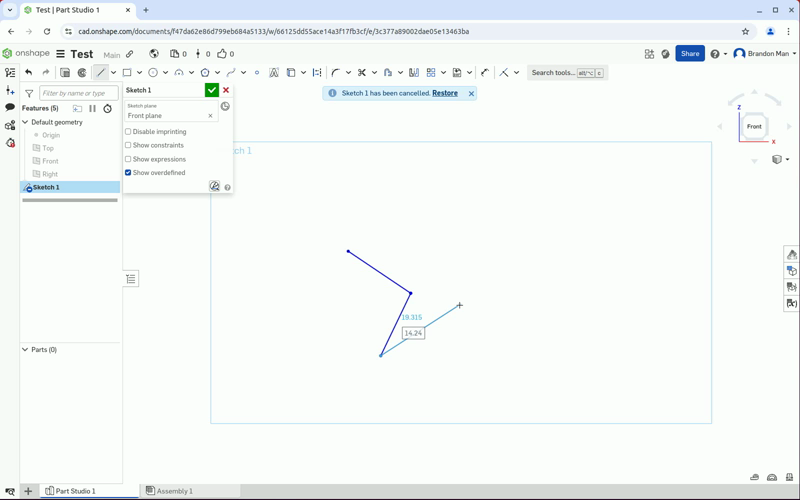
key_up(shift)
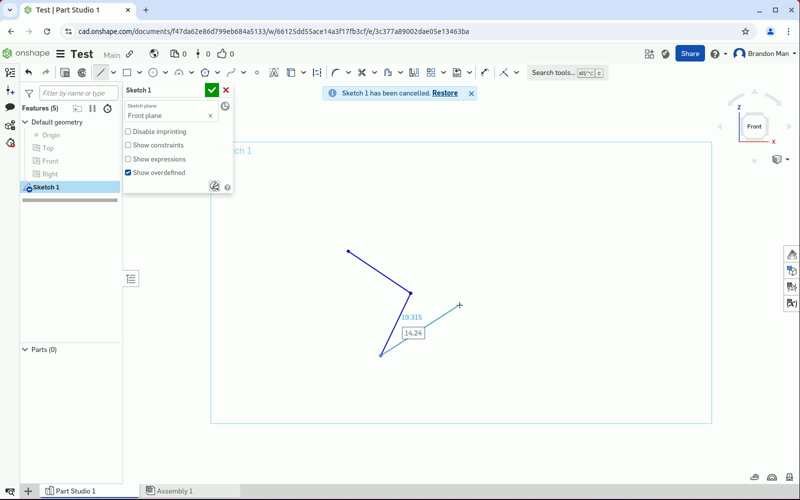
key_down(shift)
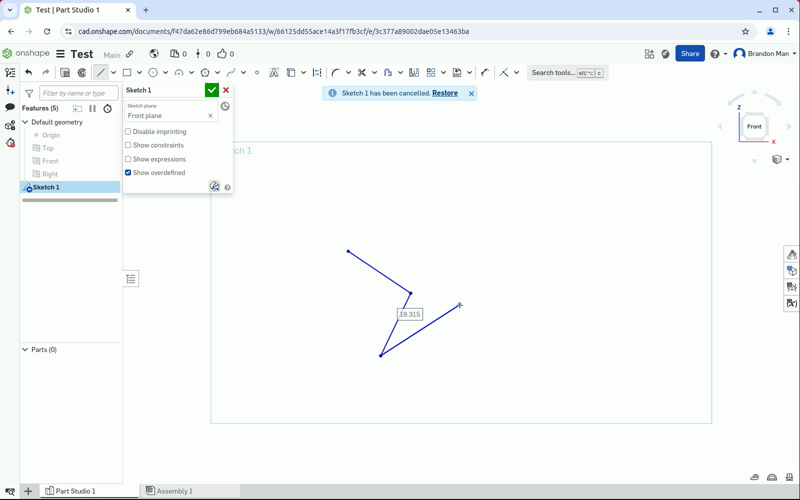
mouse_move(517, 351)
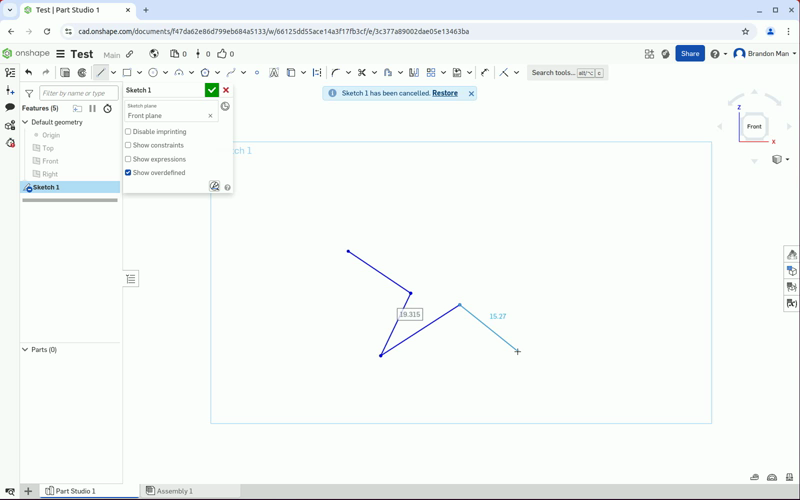
click(517, 351)
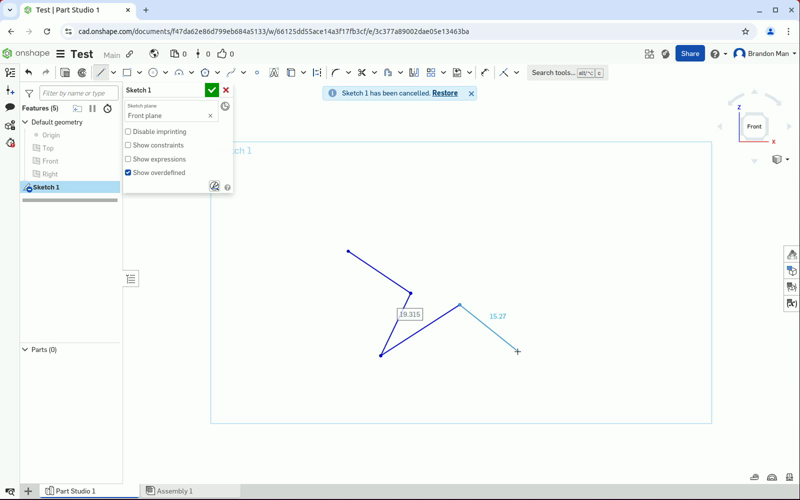
key_up(shift)
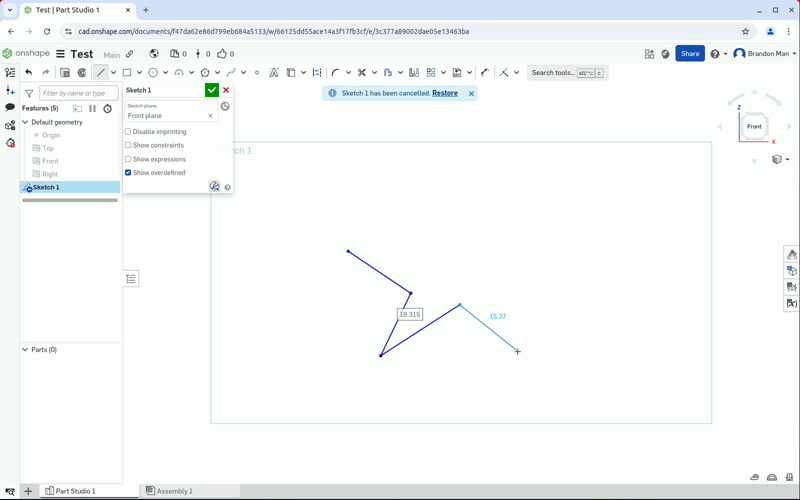
key_down(shift)
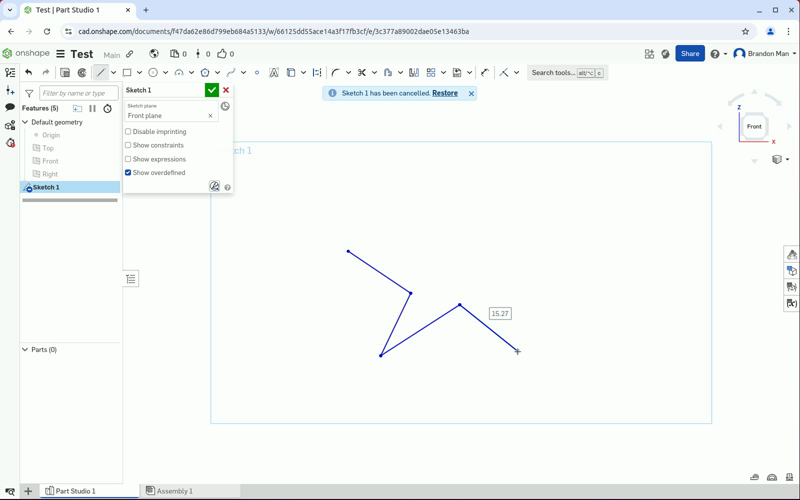
mouse_move(499, 293)
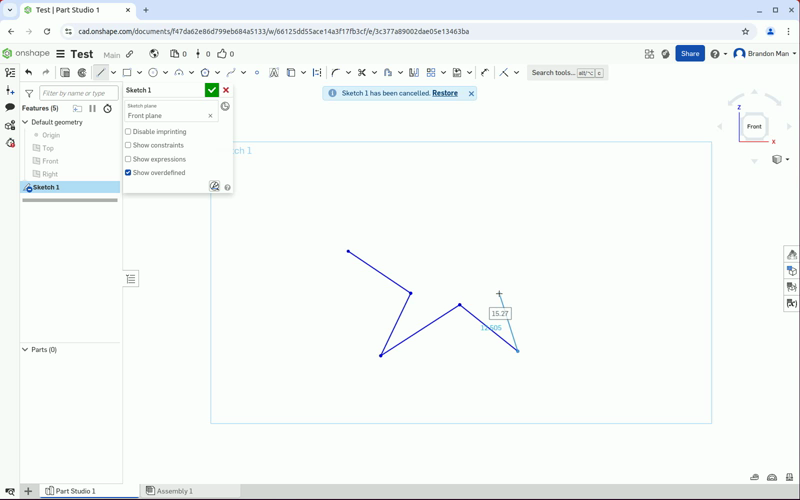
click(499, 293)
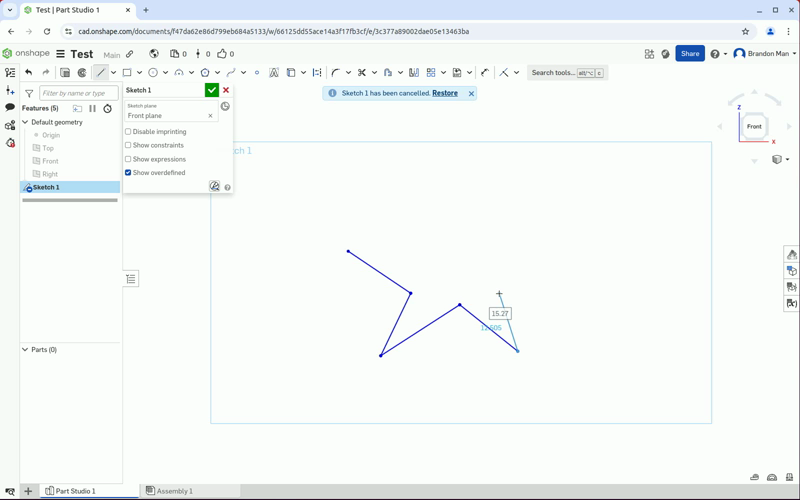
key_up(shift)
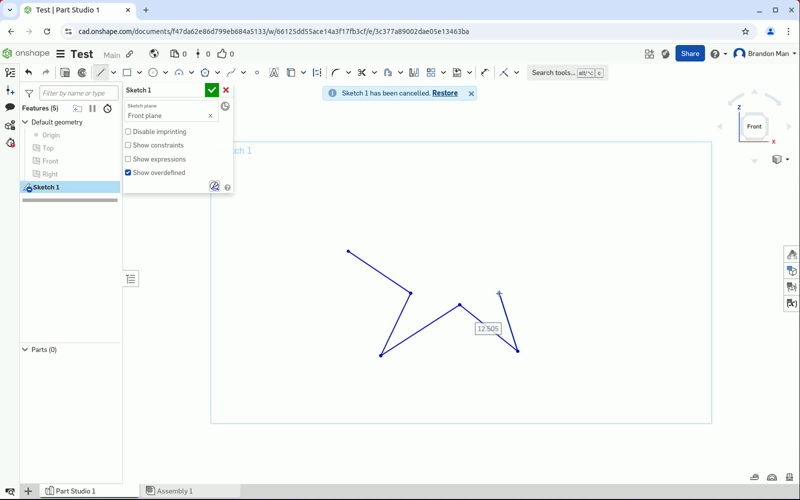
key_down(shift)
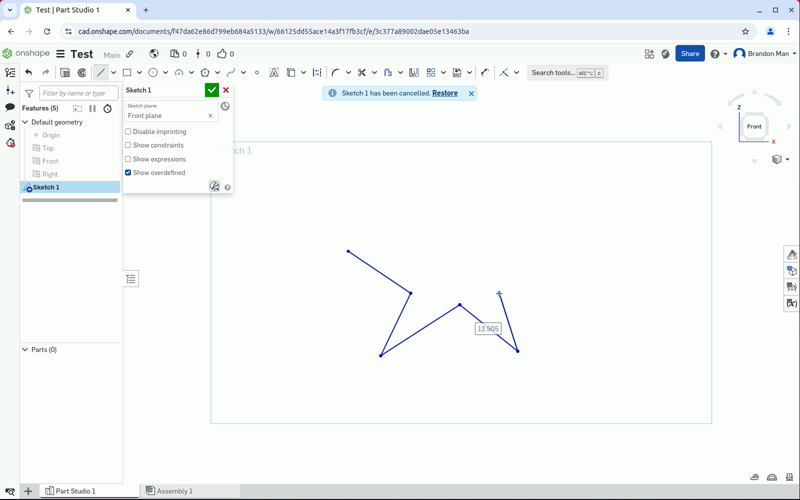
mouse_move(568, 251)
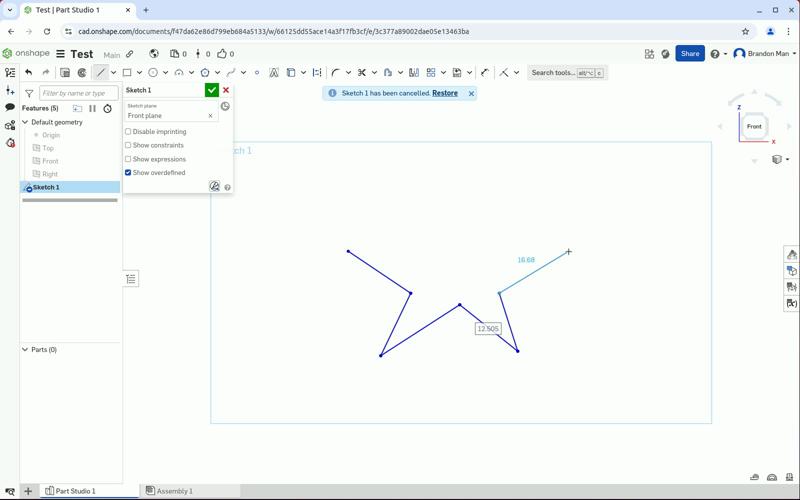
click(568, 251)
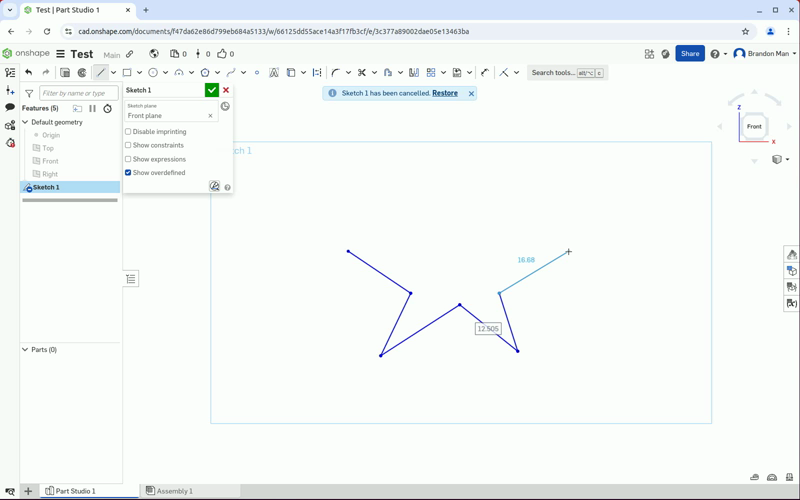
key_up(shift)
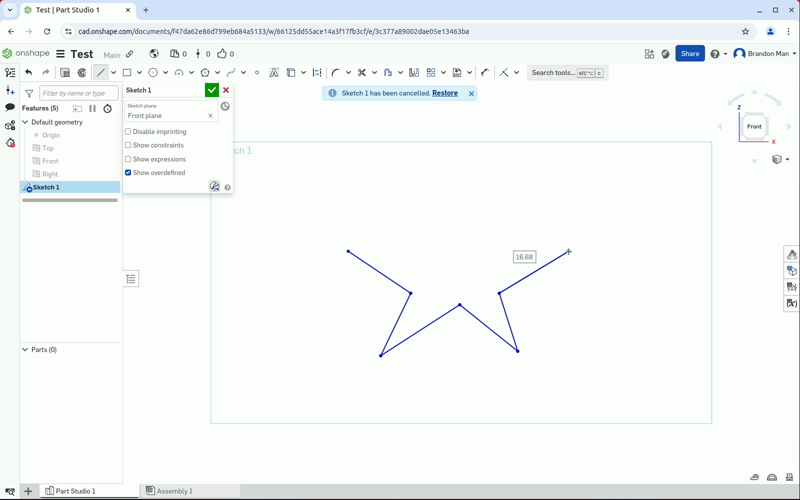
key_down(shift)
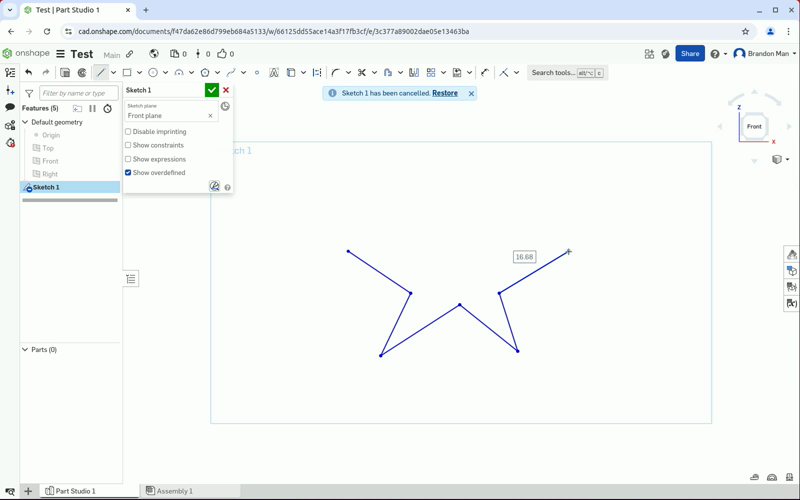
mouse_move(499, 251)
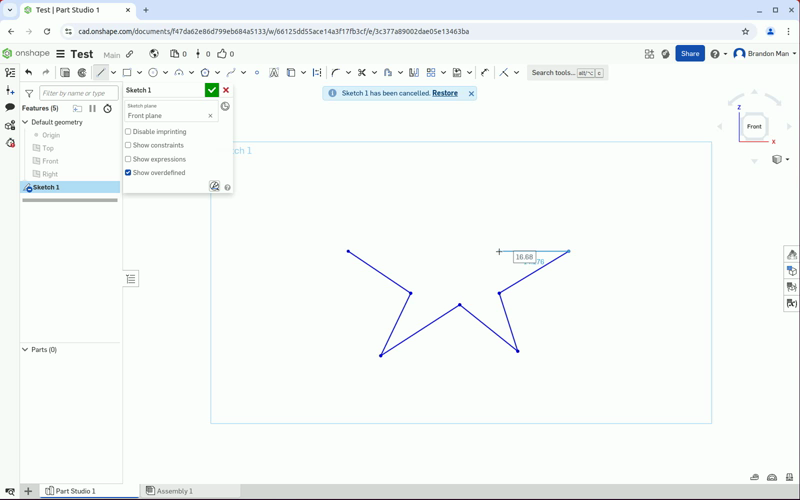
click(499, 251)
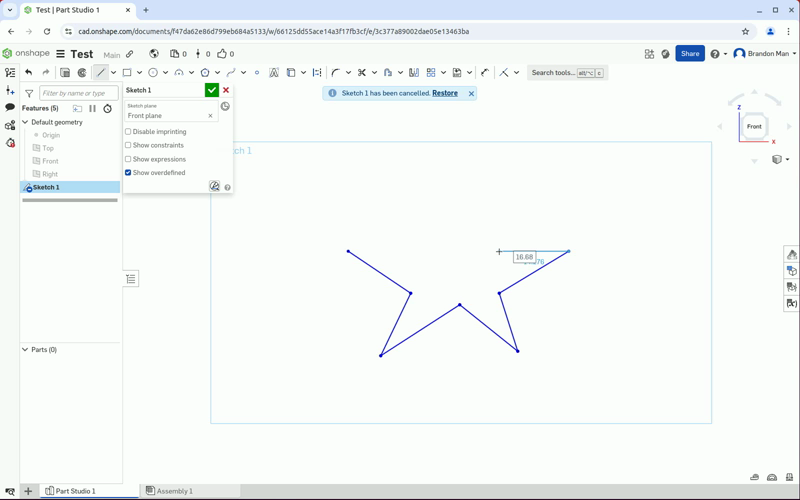
key_up(shift)
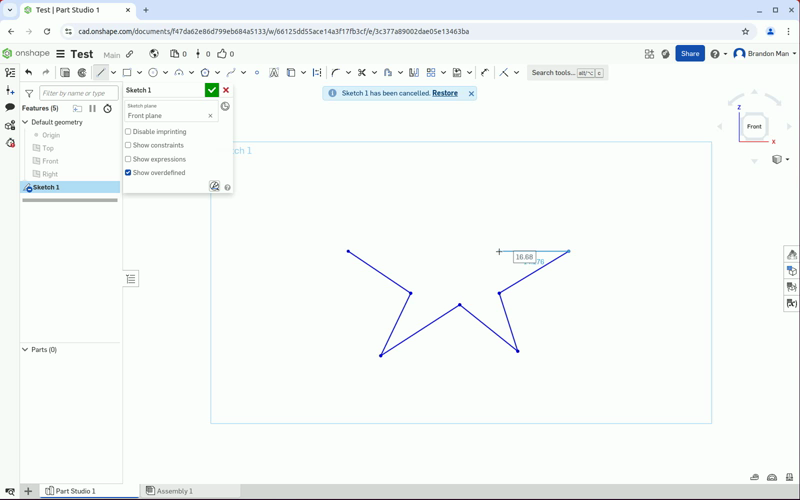
key_down(shift)
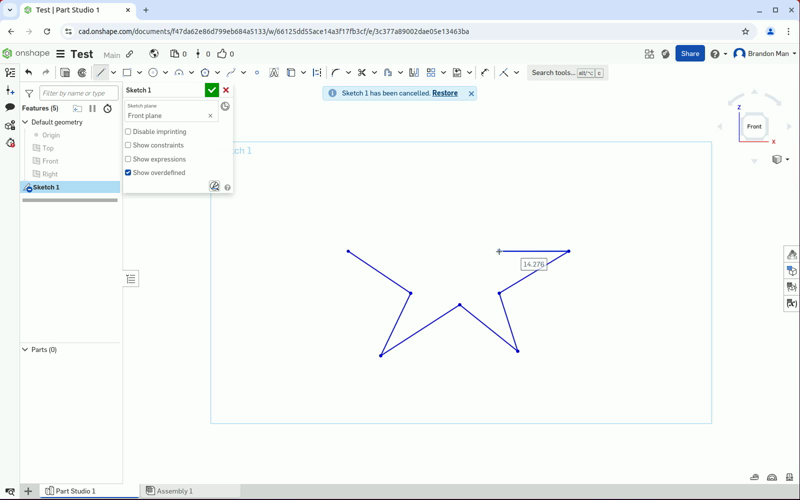
mouse_move(459, 186)
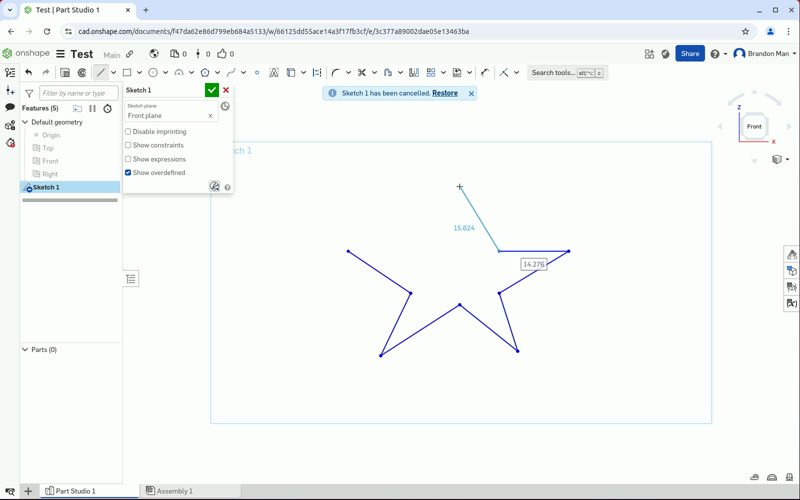
click(459, 186)
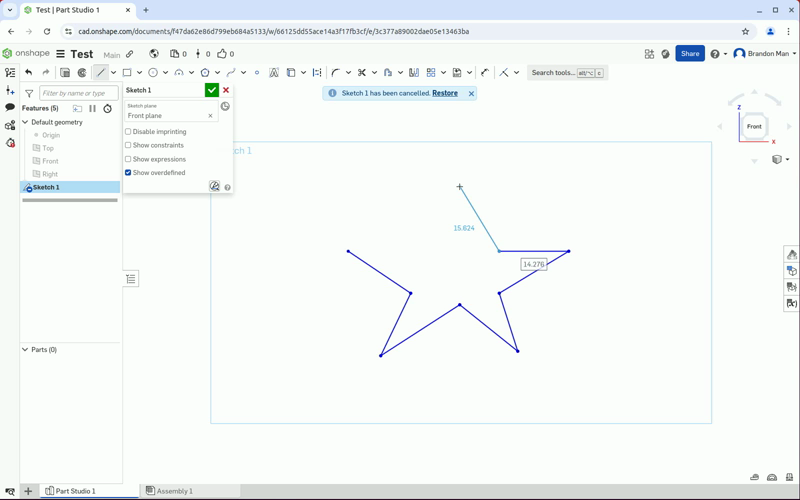
key_up(shift)
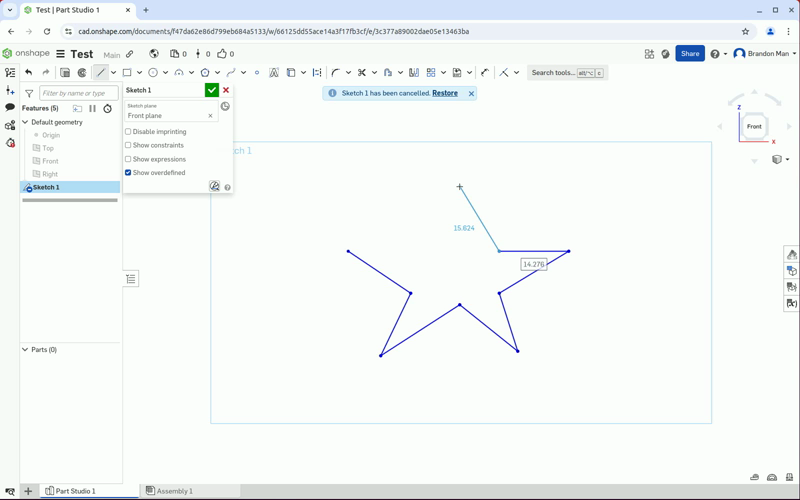
key_down(shift)
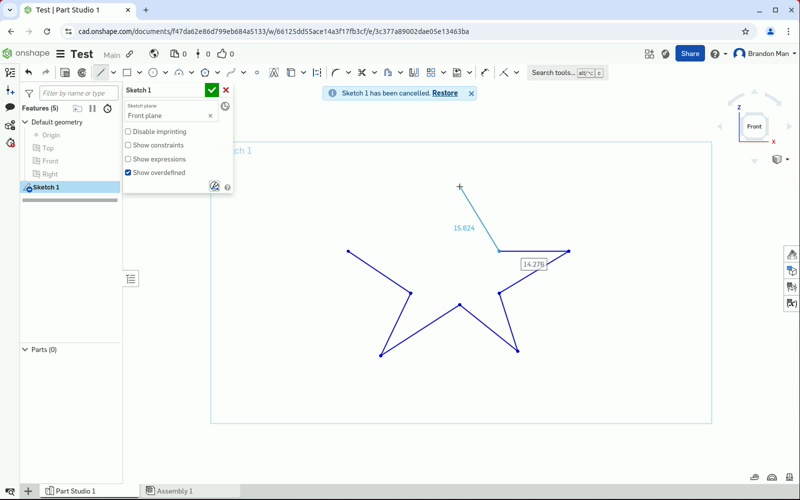
mouse_move(417, 251)
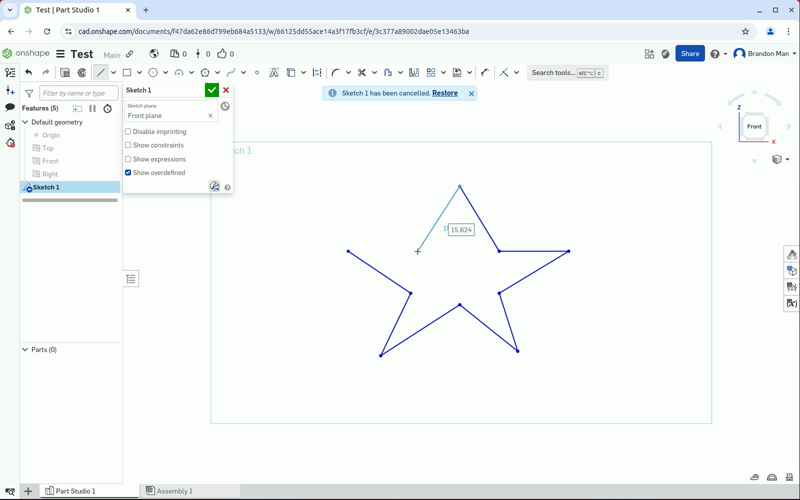
click(417, 251)
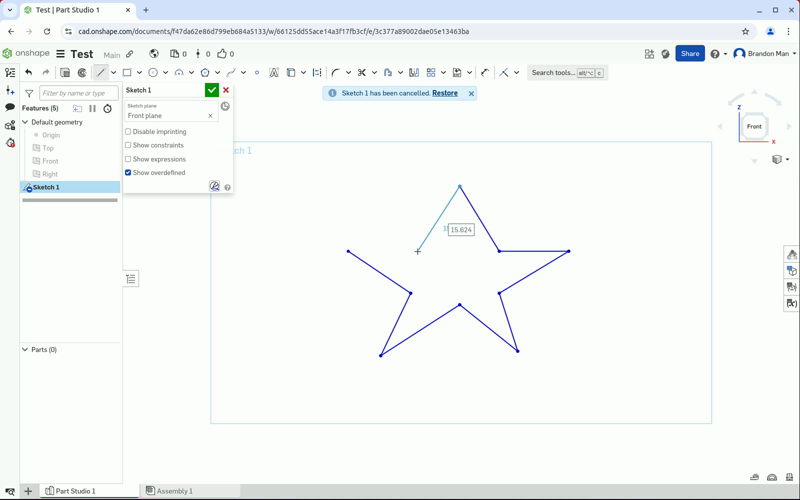
key_up(shift)
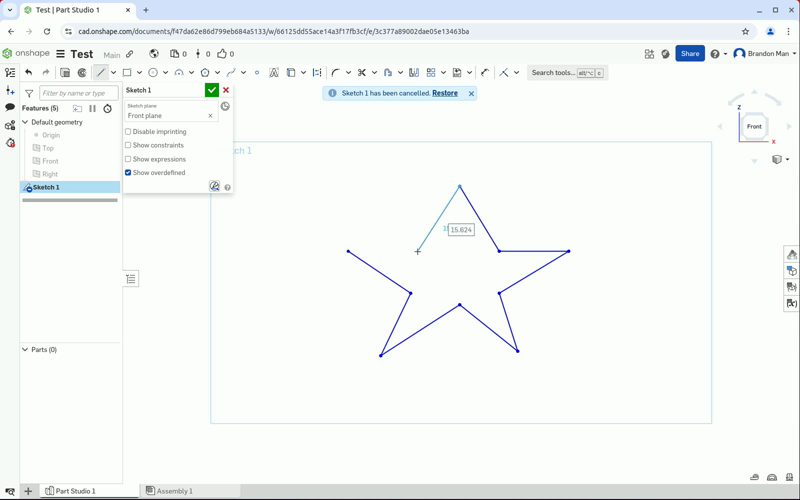
key_down(shift)
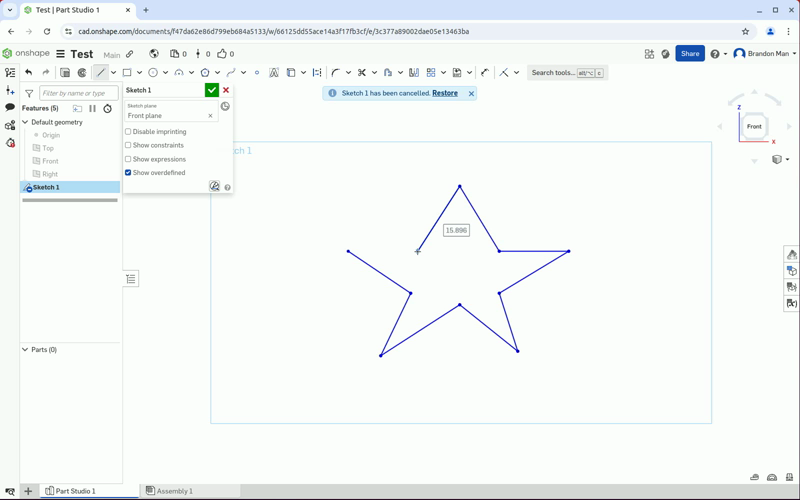
mouse_move(348, 251)
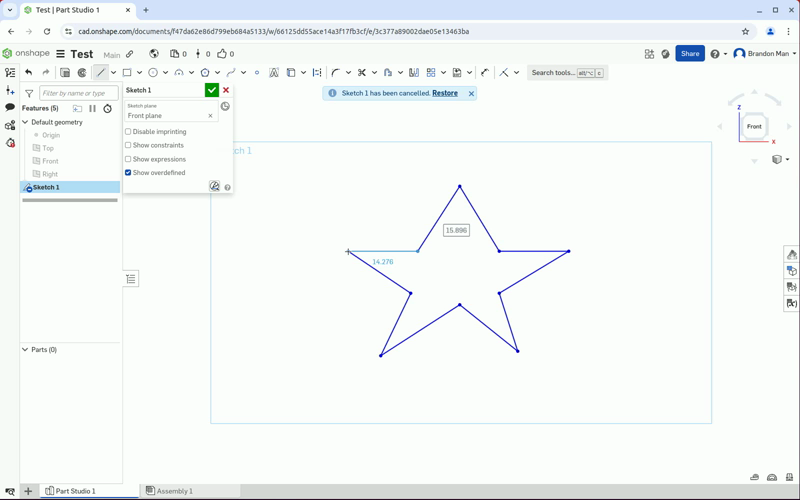
key_up(shift)
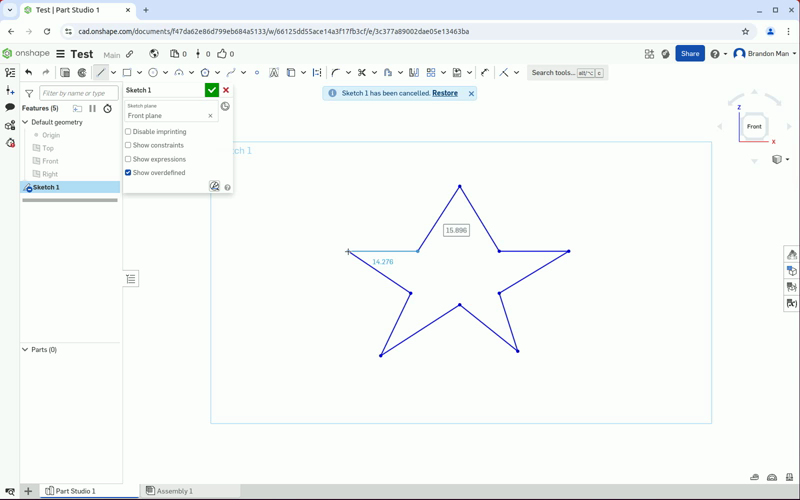
click(348, 251)
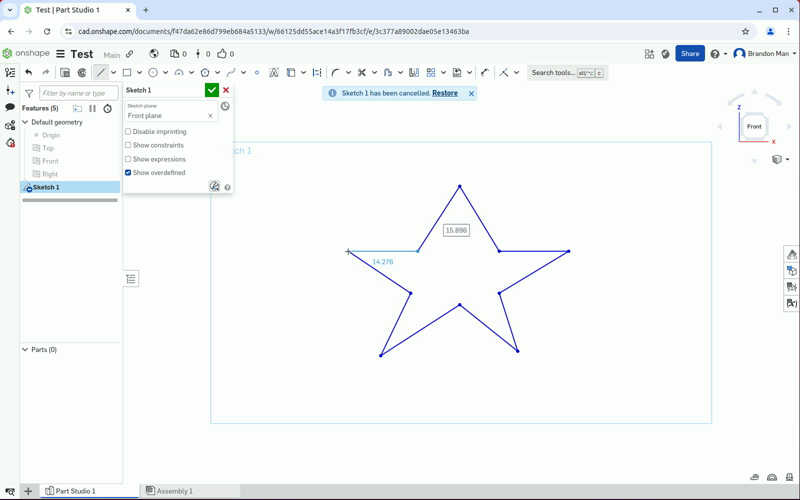
key(esc)
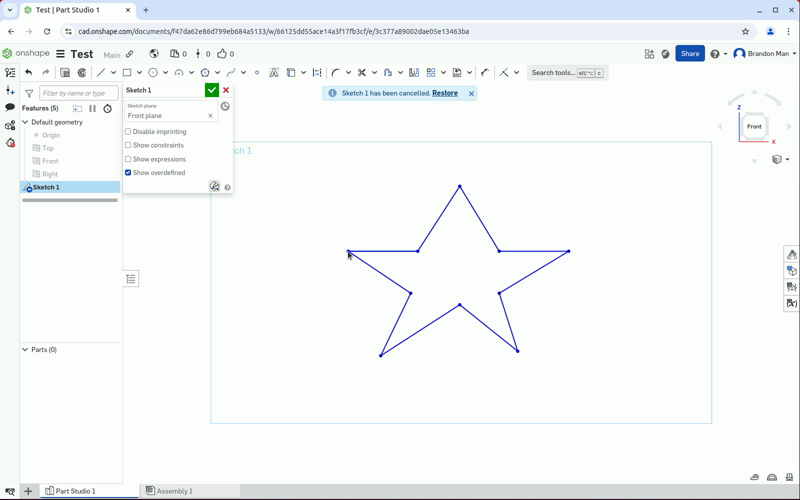
mouse_move(410, 263)
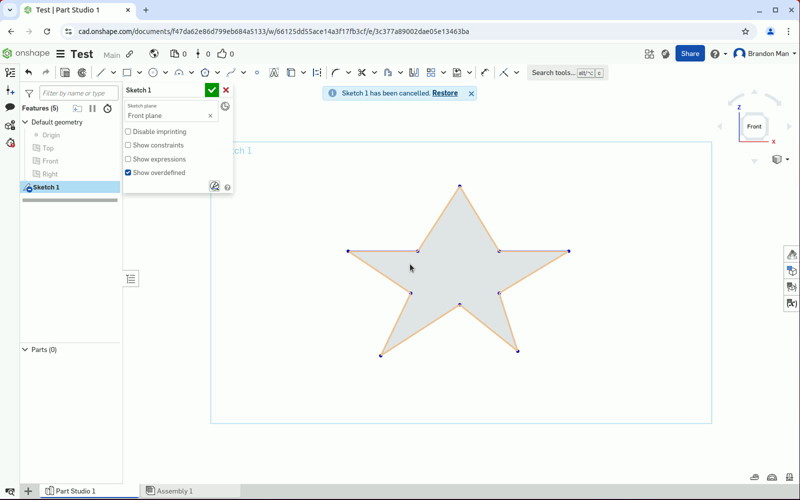
click(410, 263)
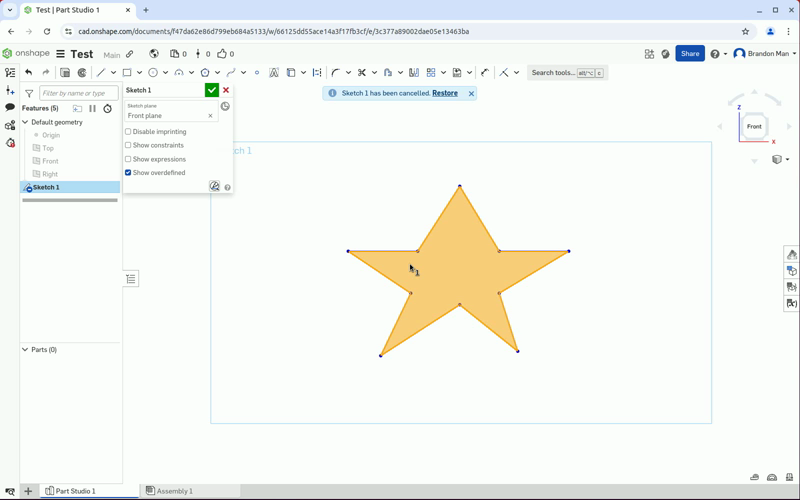
mouse_move(73, 352)
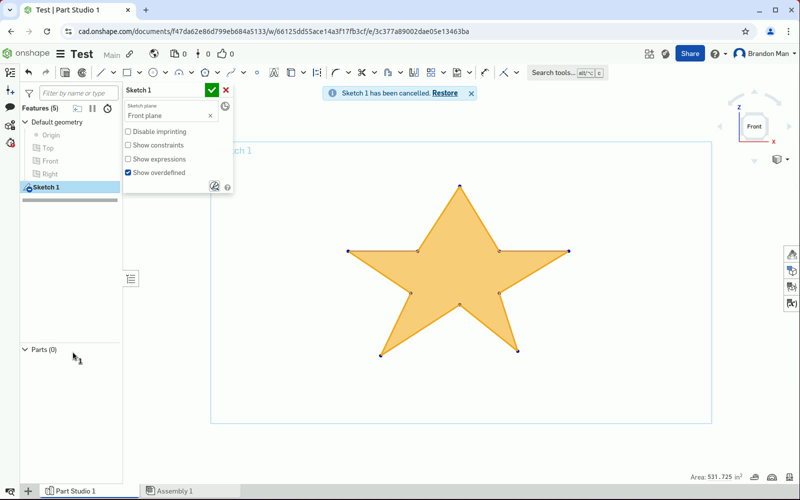
key(shift+y)
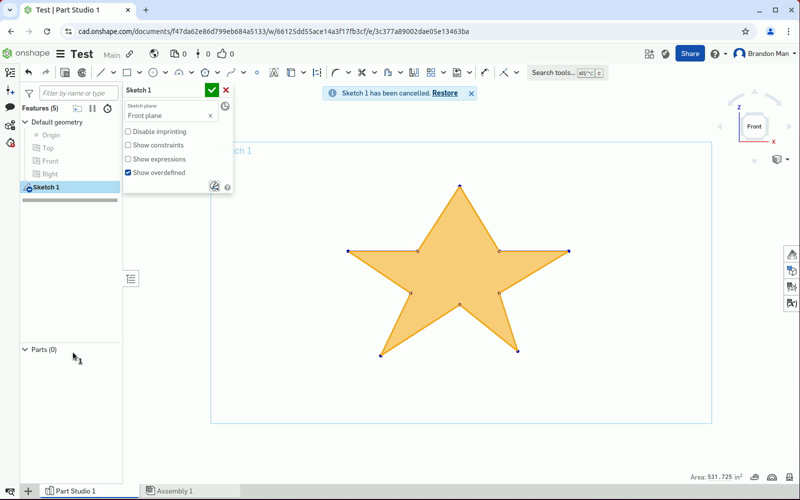
key(shift+e)
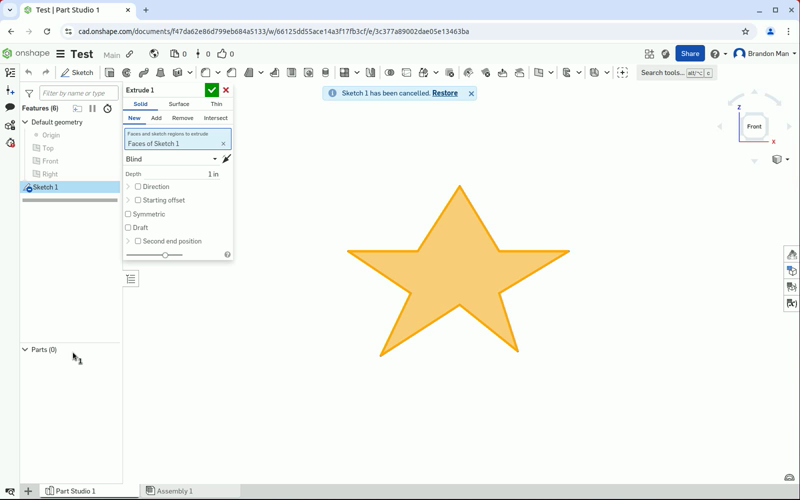
mouse_move(143, 106)
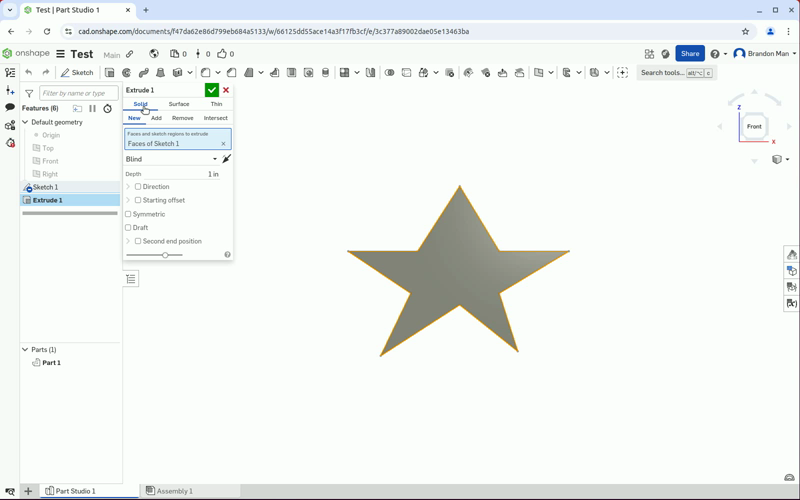
click(143, 106)
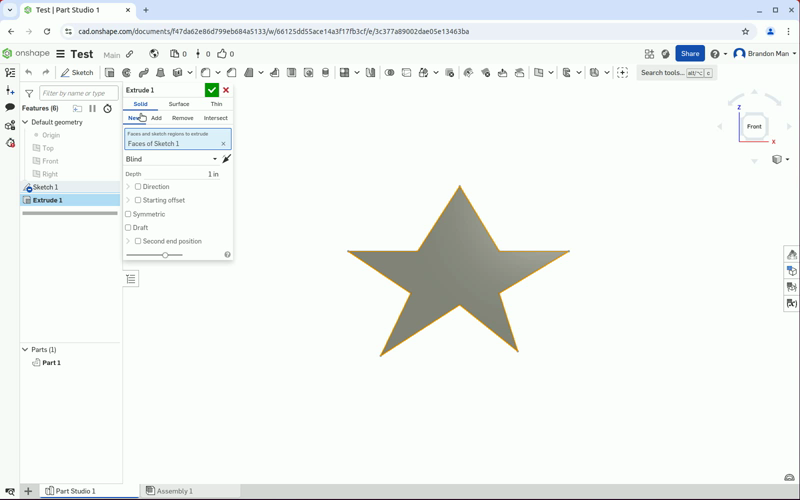
mouse_move(137, 120)
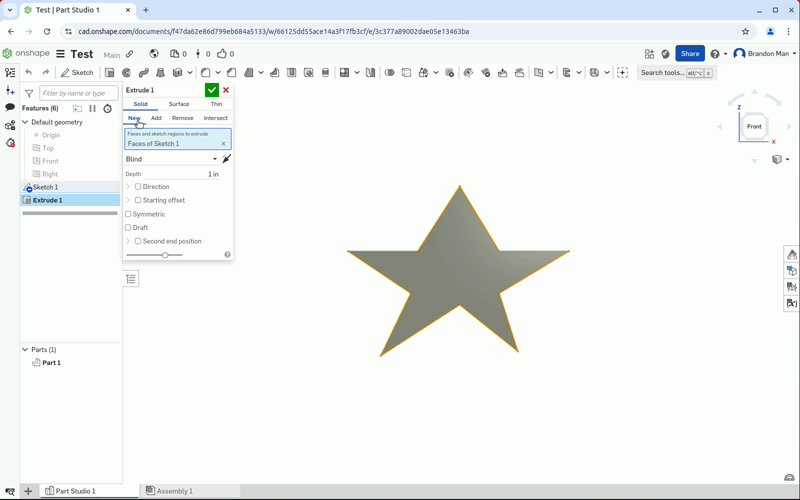
click(137, 120)
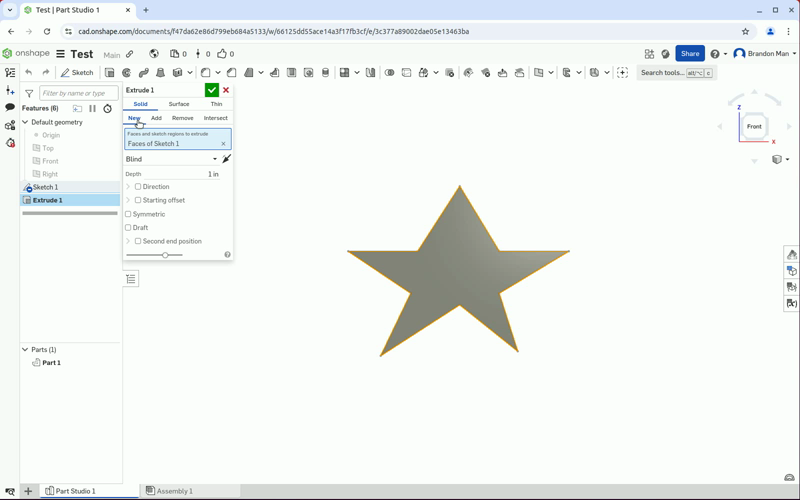
key(tab, 4)
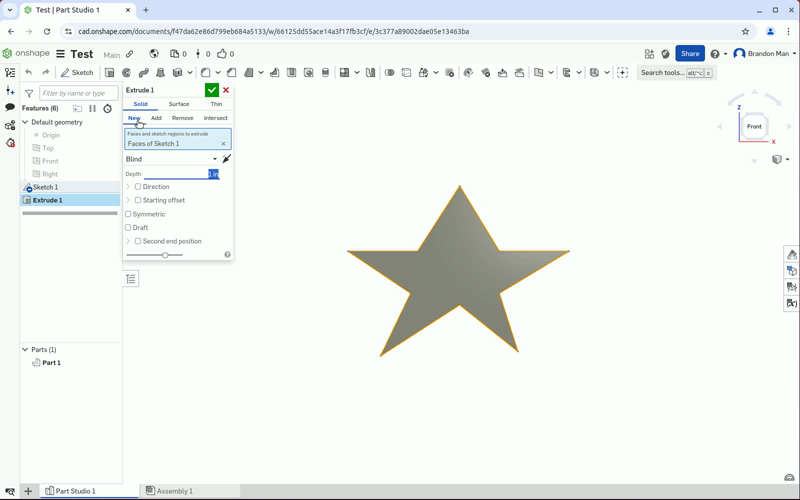
text(5.536)
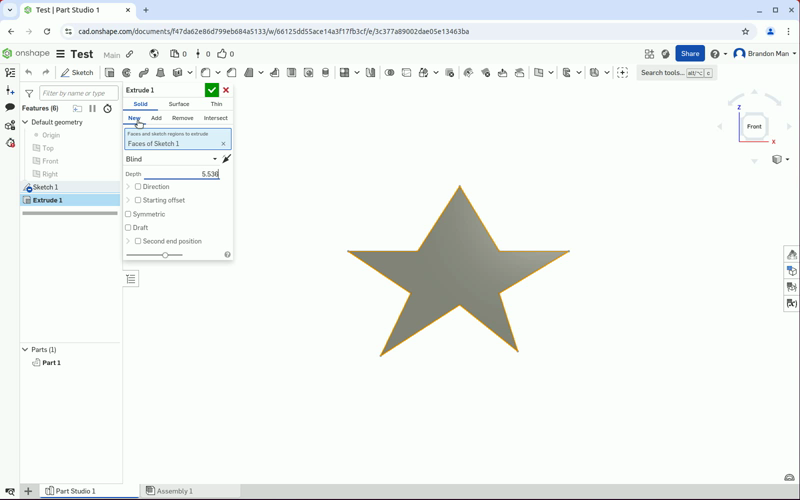
key(enter)
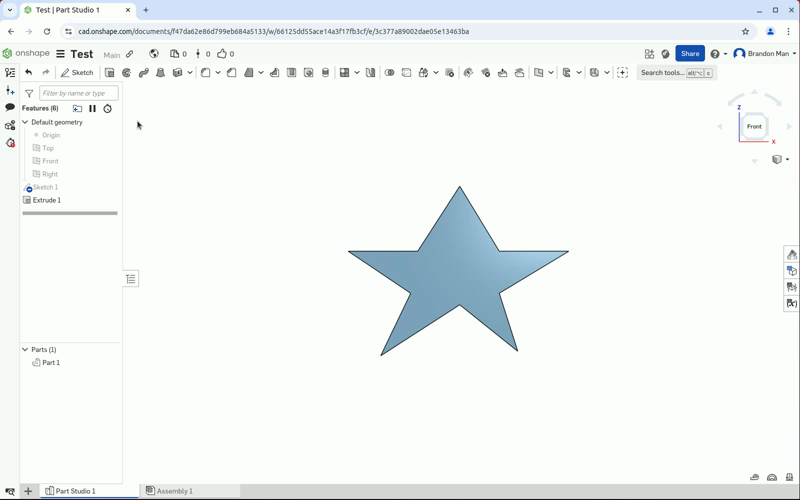
key(shift+h)
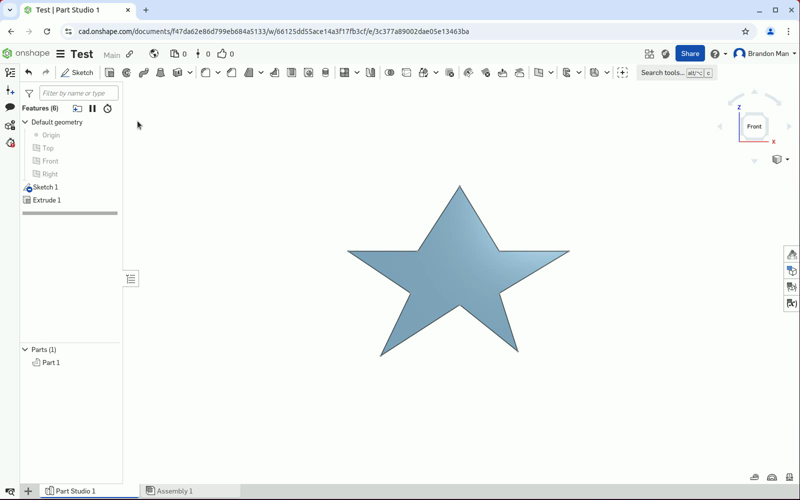
key(shift+h)
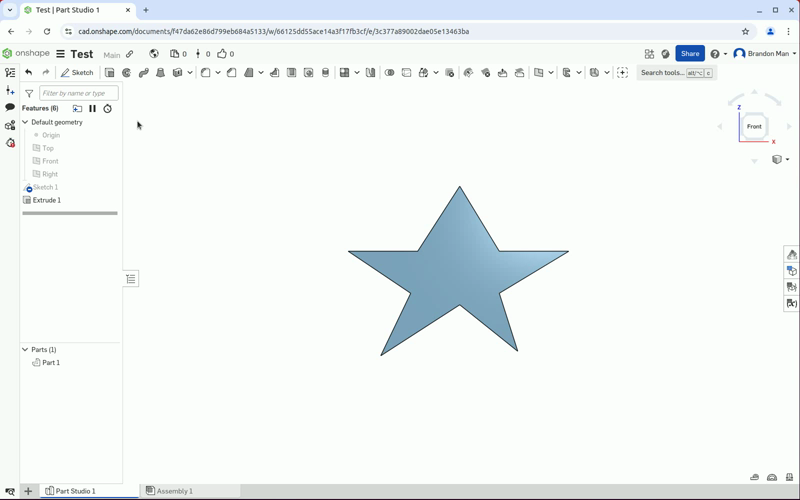
mouse_move(73, 189)
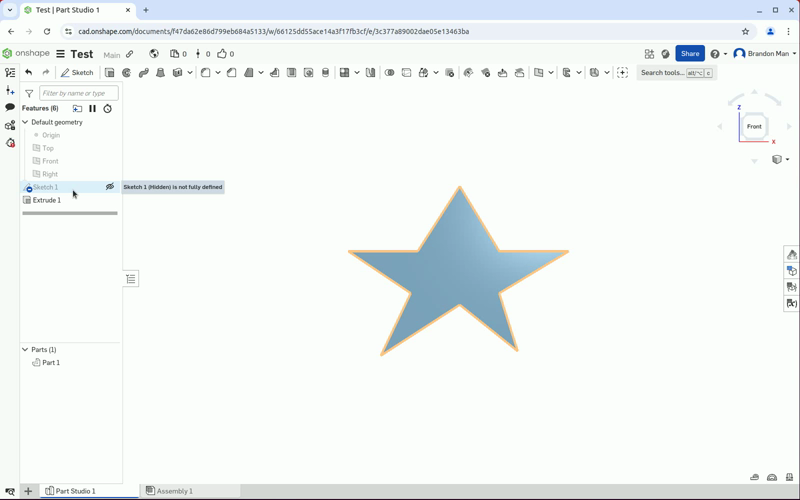
click(73, 189)
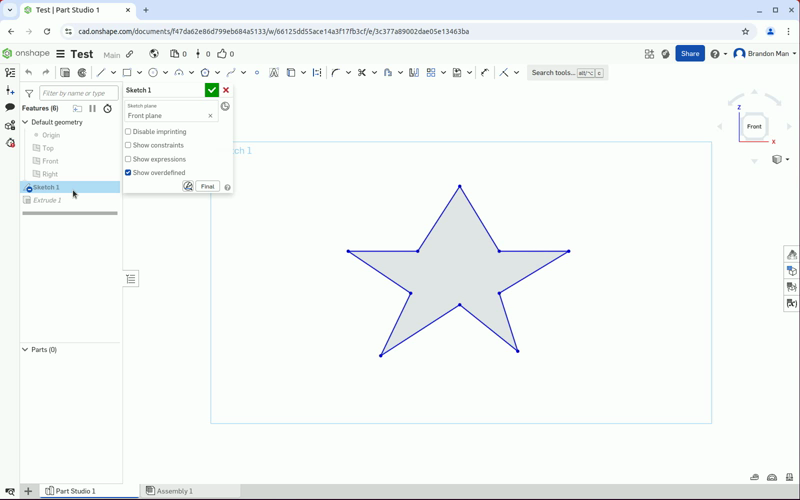
mouse_move(229, 92)
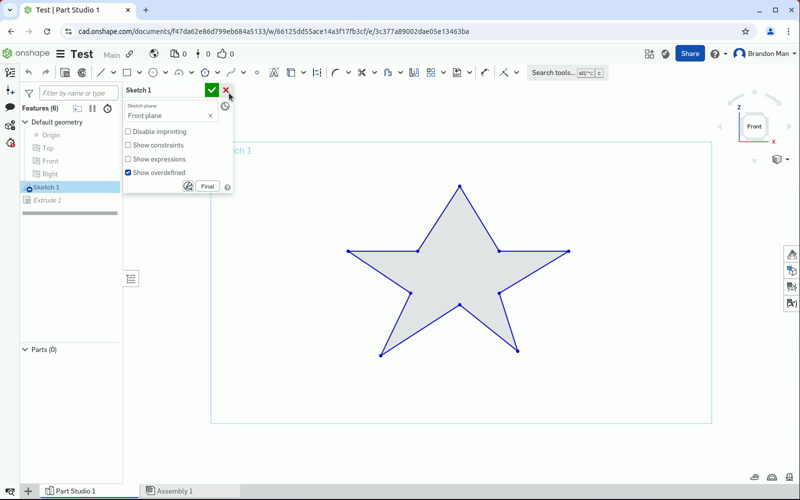
click(229, 92)
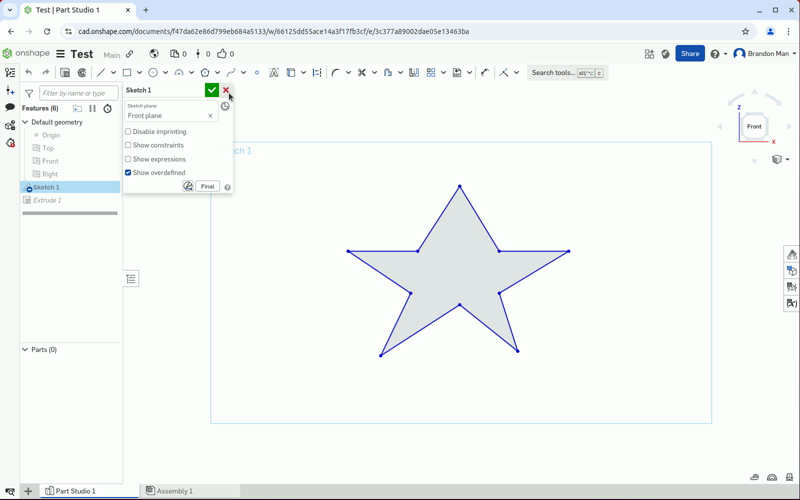
key(shift+s)
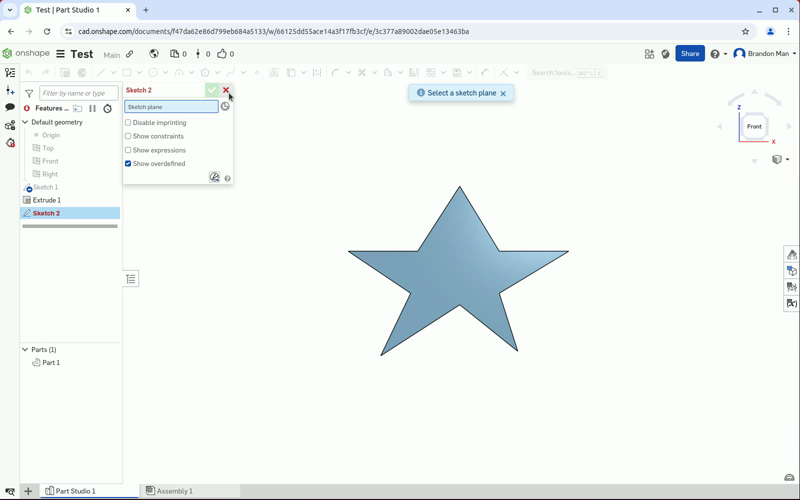
mouse_move(73, 163)
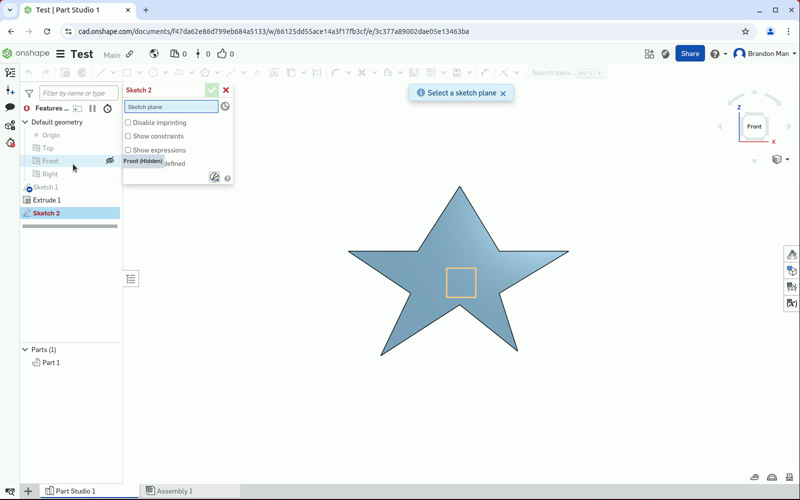
click(73, 163)
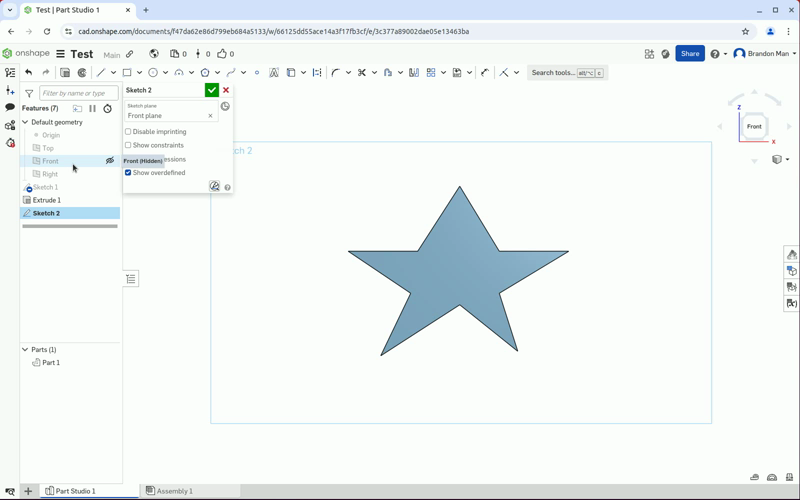
mouse_move(73, 352)
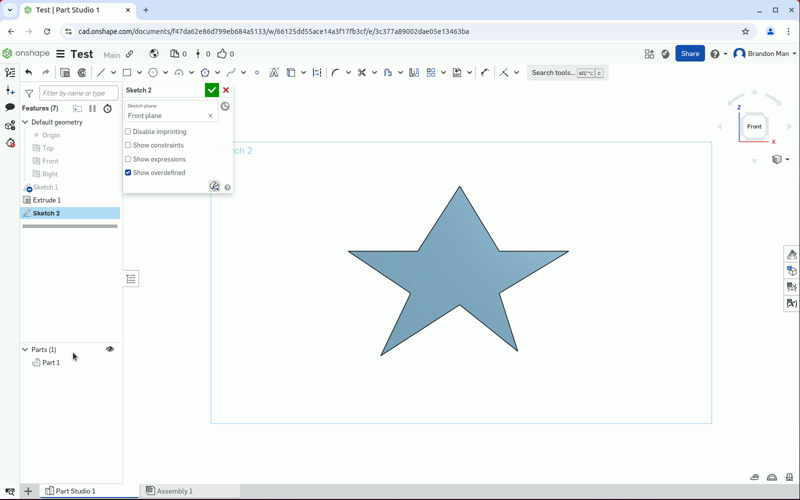
key(y)
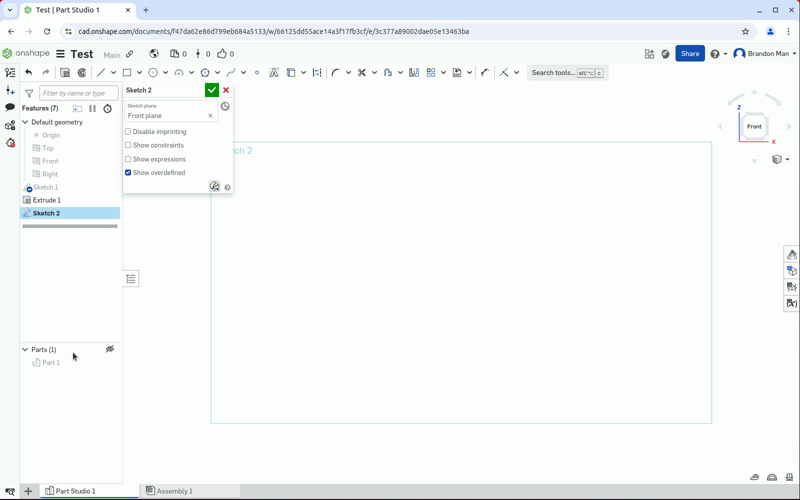
key(l)
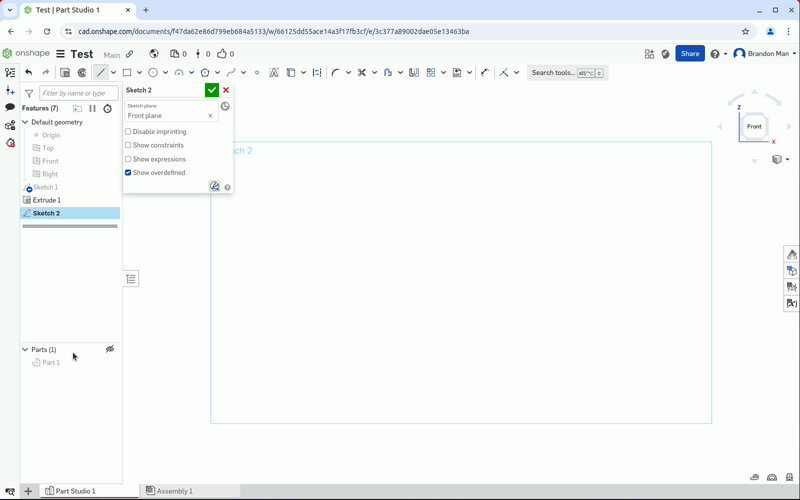
key_down(shift)
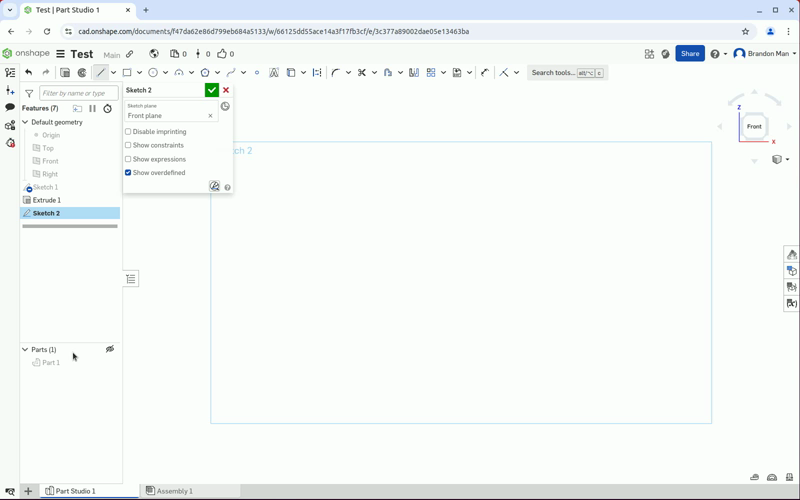
mouse_move(348, 251)
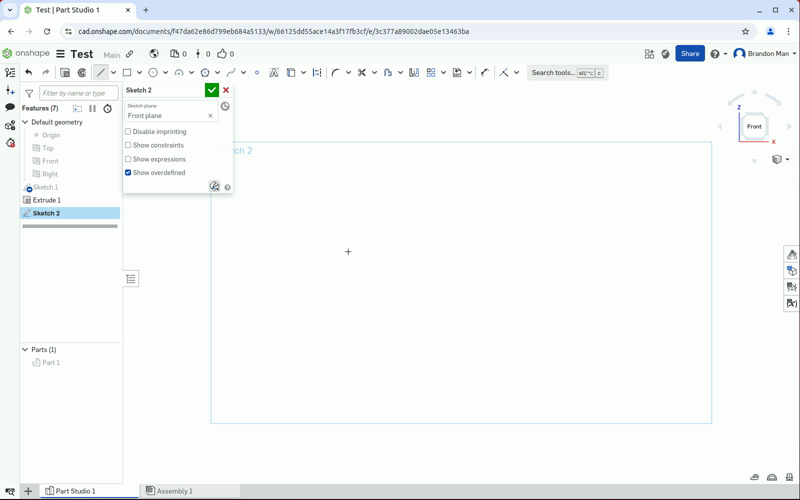
click(348, 251)
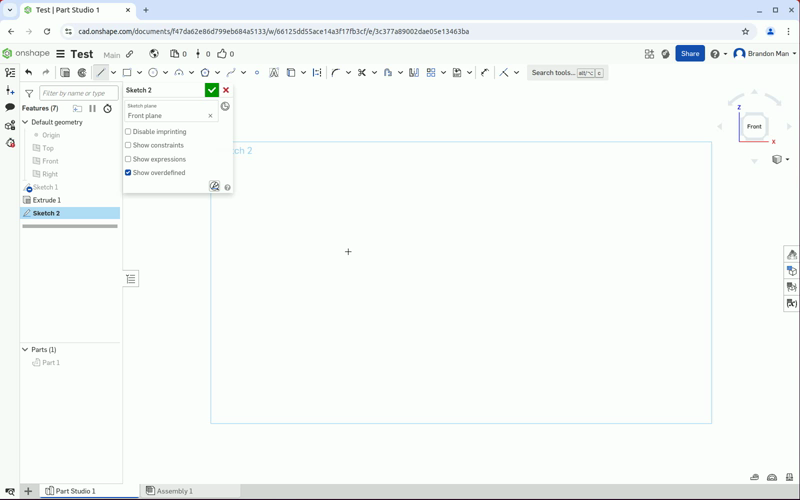
key_up(shift)
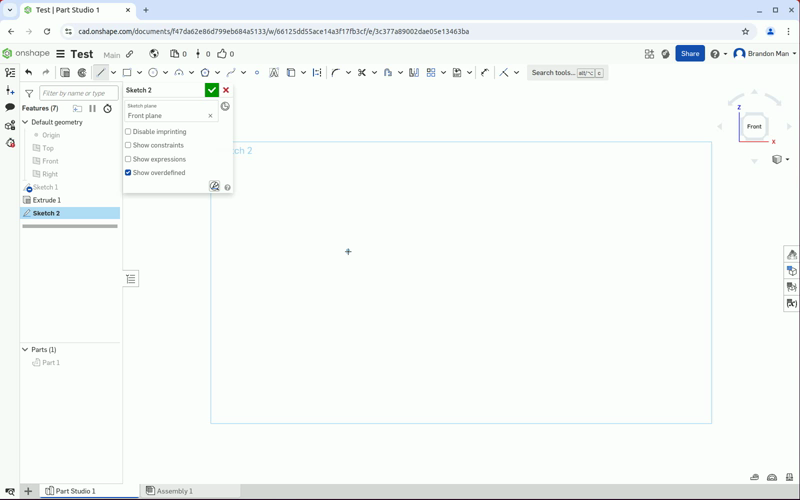
key_down(shift)
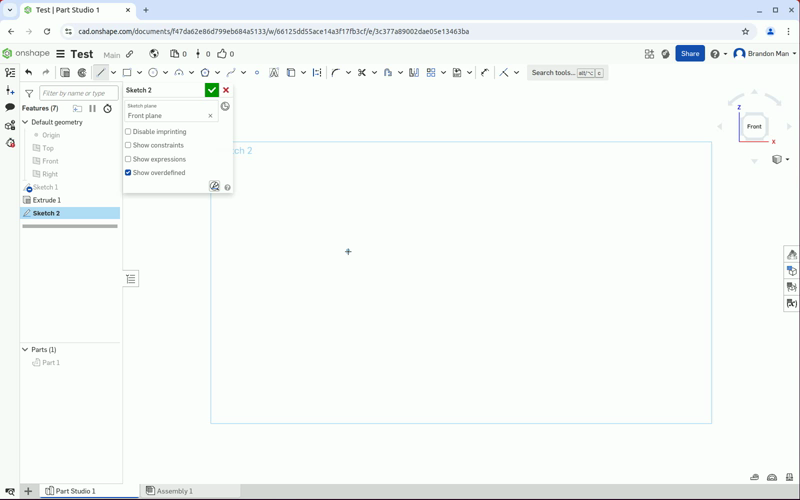
mouse_move(410, 293)
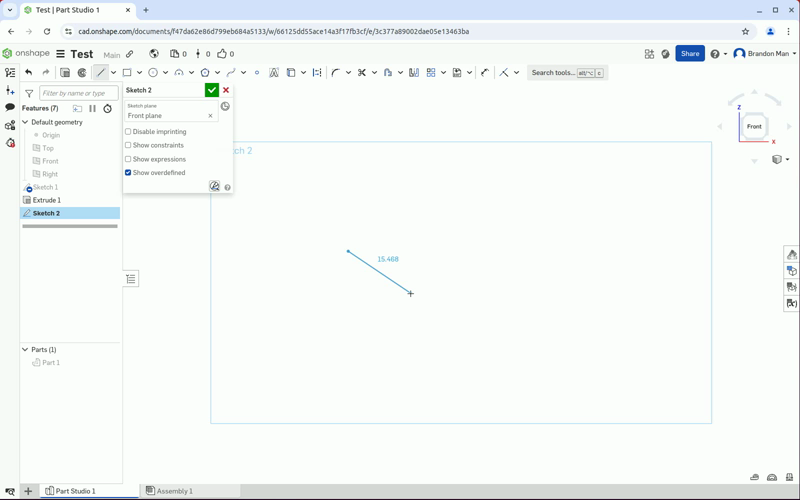
click(410, 293)
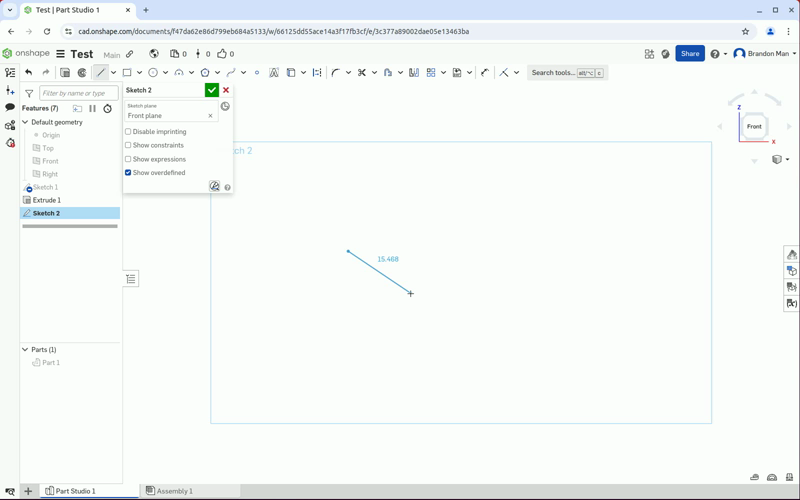
key_up(shift)
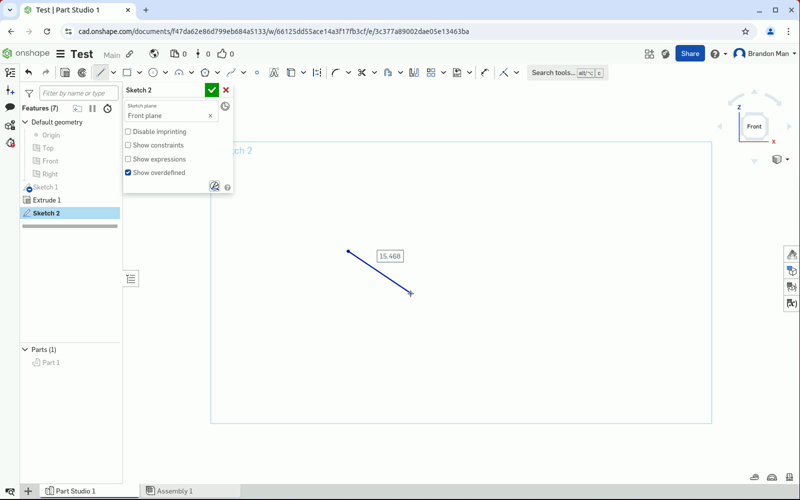
key_down(shift)
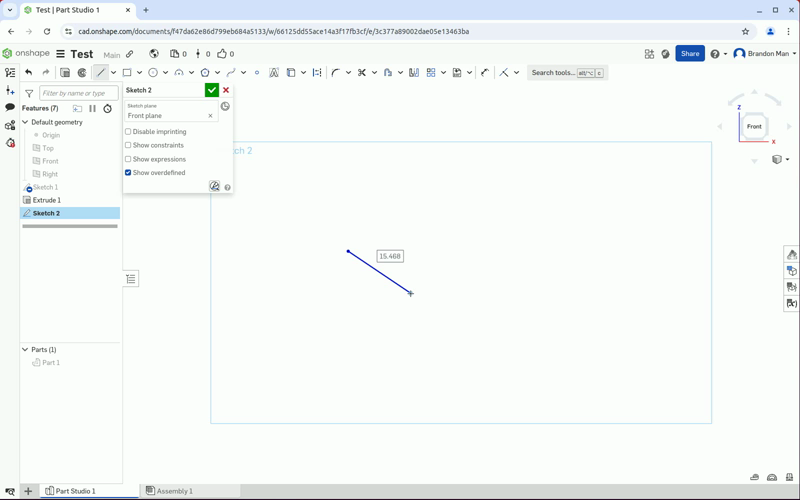
mouse_move(380, 355)
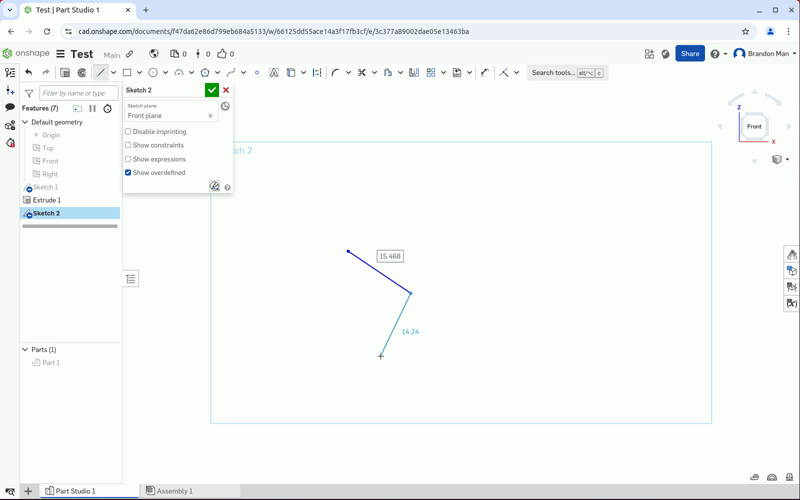
click(380, 355)
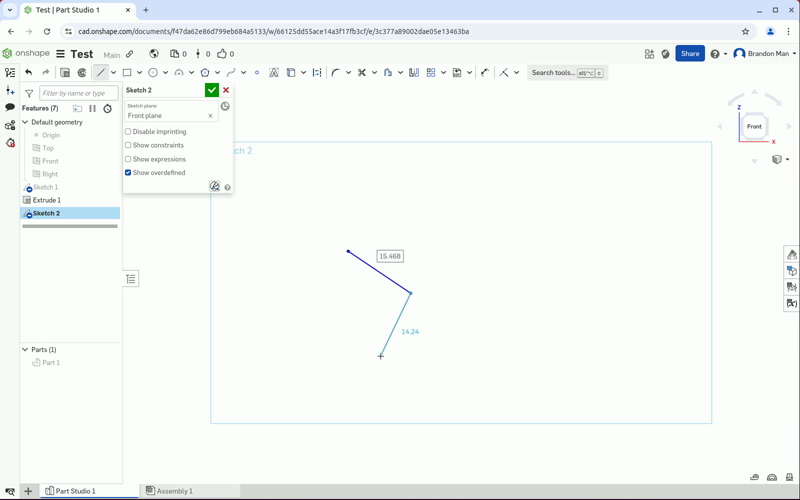
key_up(shift)
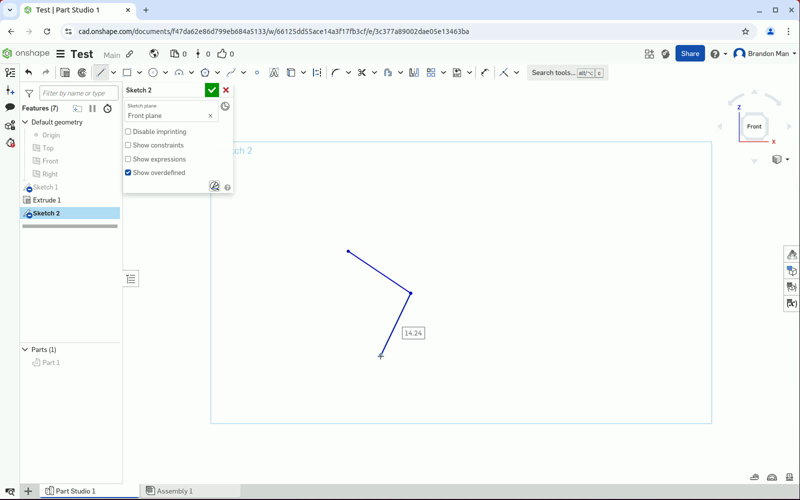
key_down(shift)
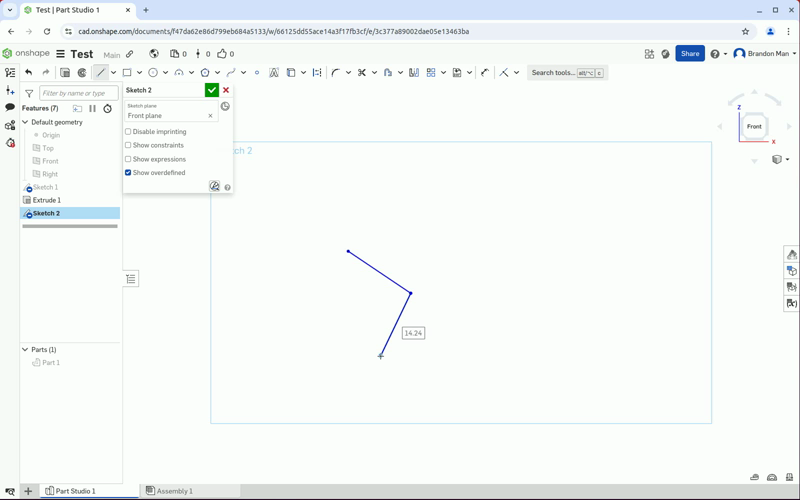
mouse_move(459, 304)
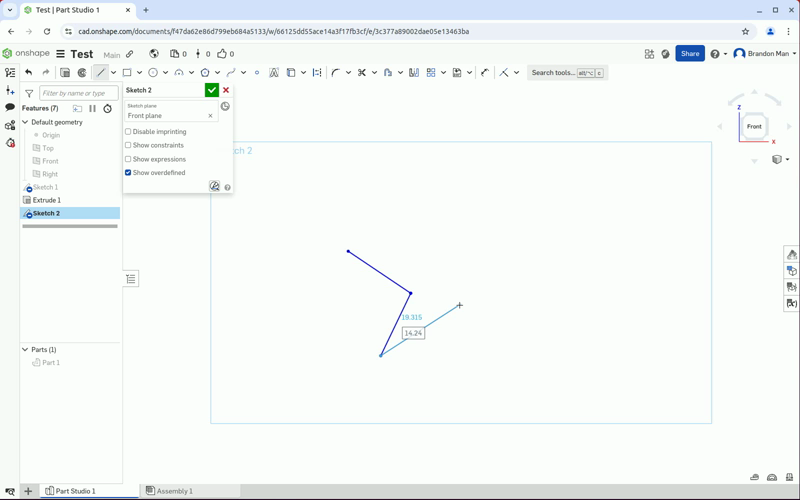
click(459, 304)
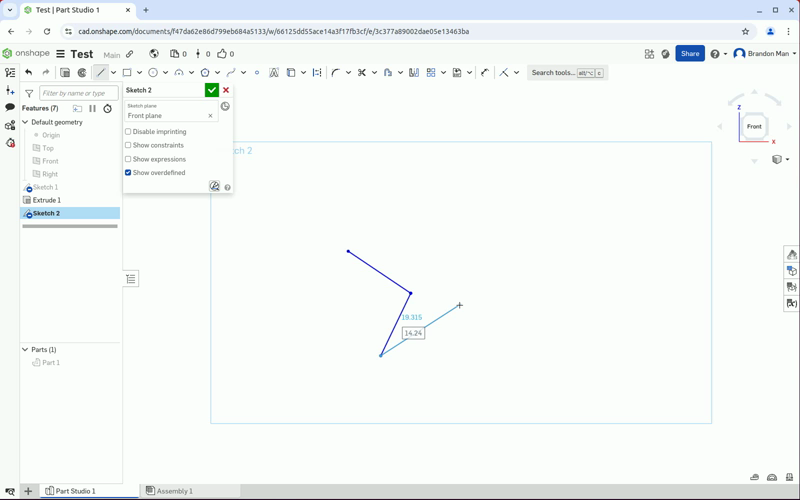
key_up(shift)
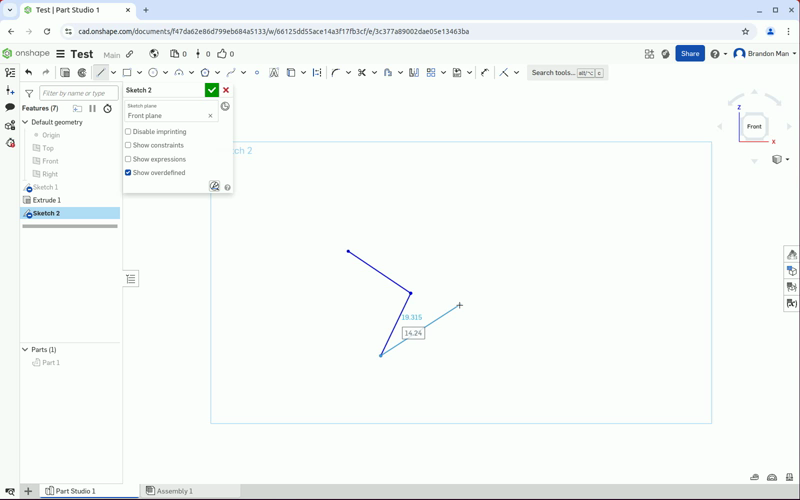
key_down(shift)
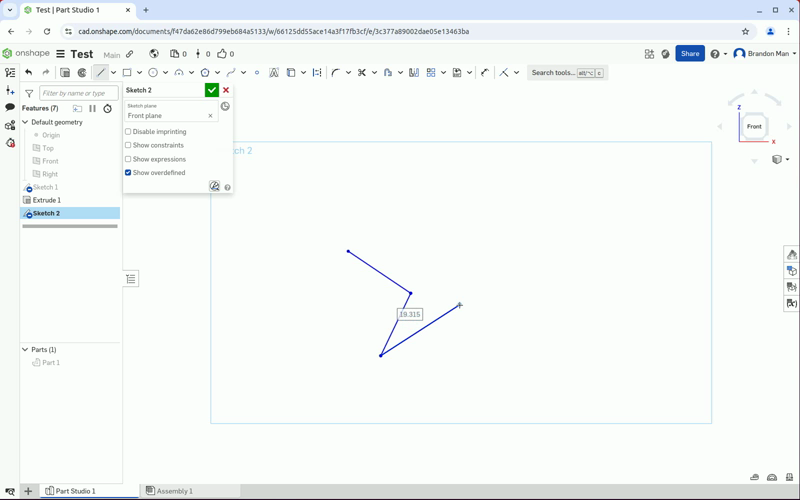
mouse_move(517, 351)
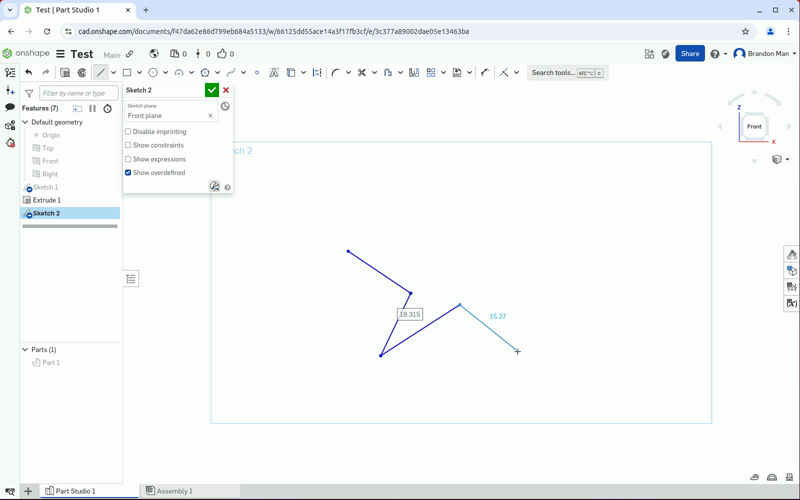
click(517, 351)
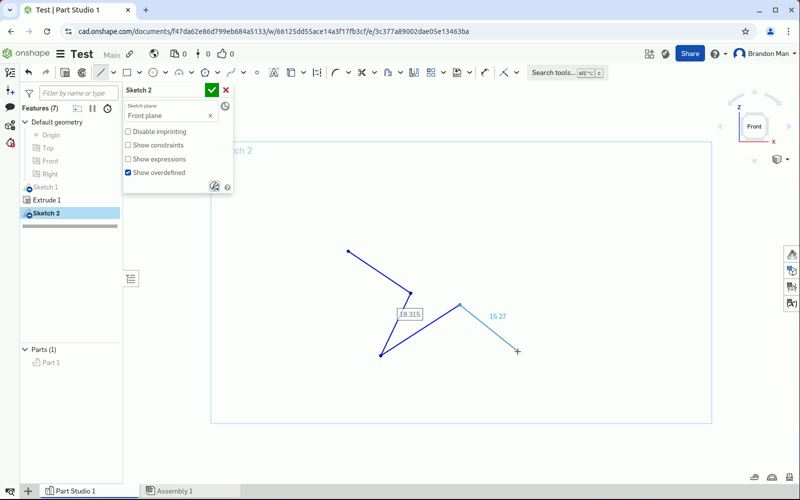
key_up(shift)
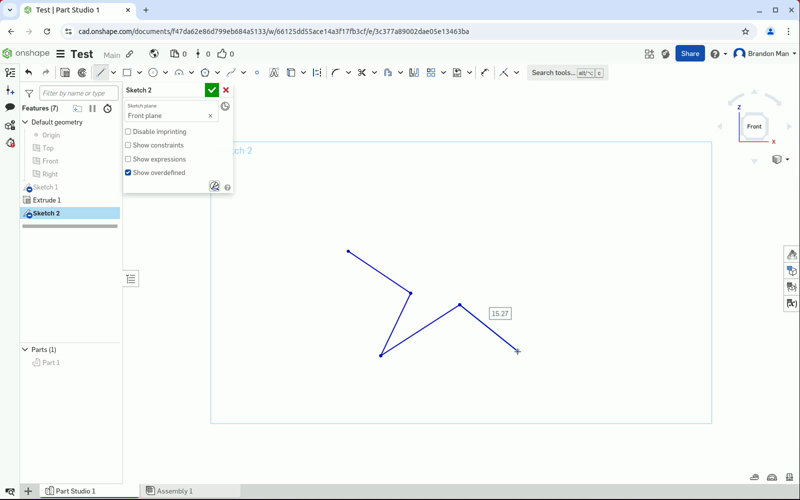
key_down(shift)
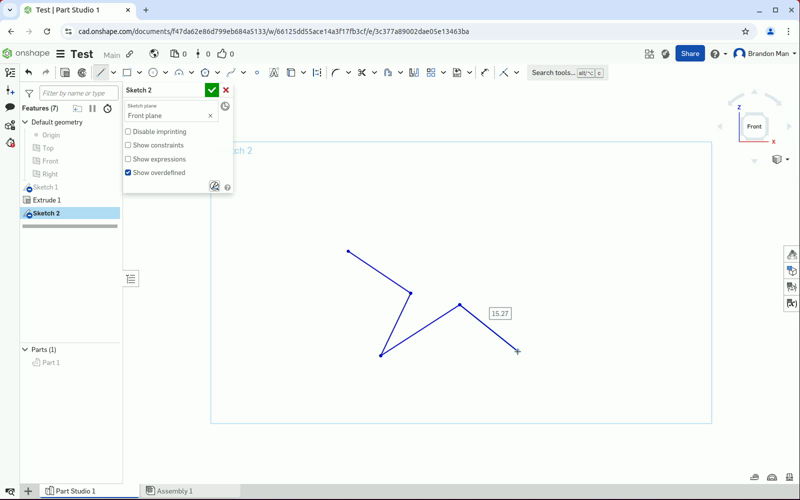
mouse_move(499, 293)
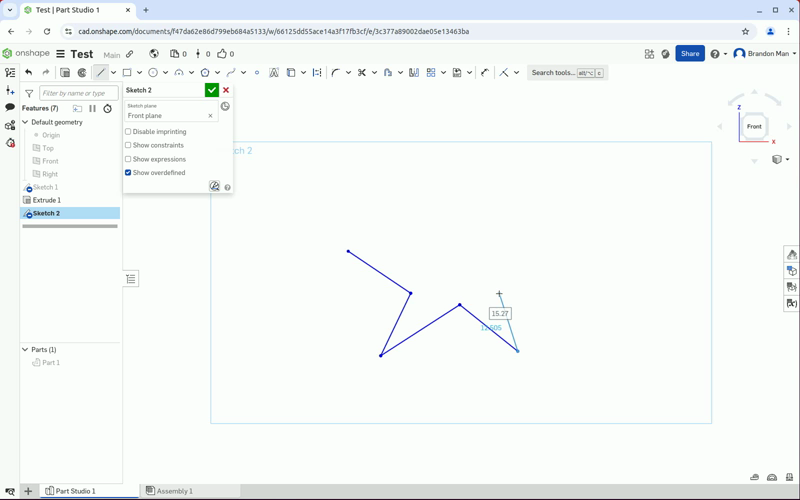
click(499, 293)
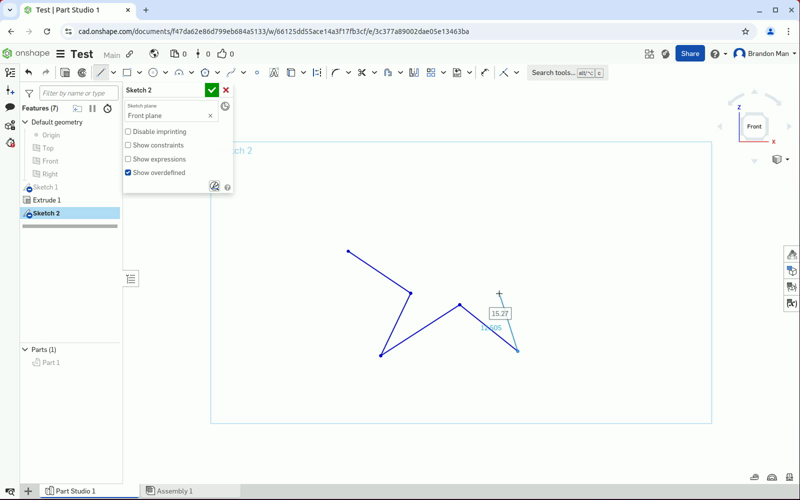
key_up(shift)
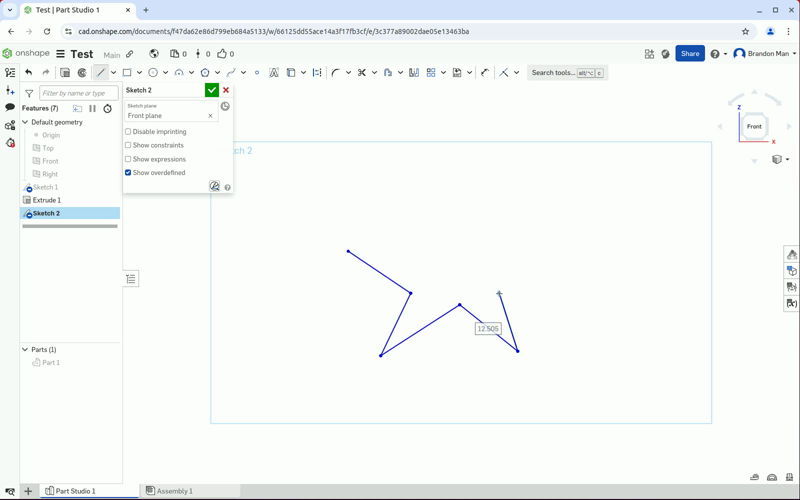
key_down(shift)
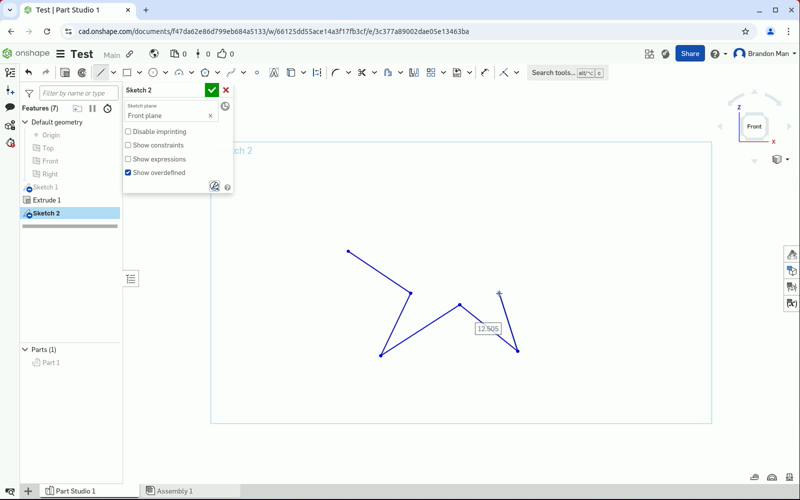
mouse_move(568, 251)
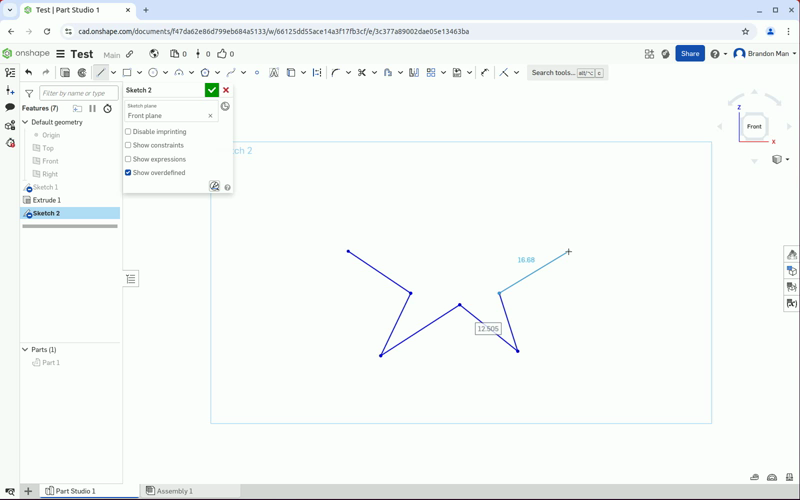
click(568, 251)
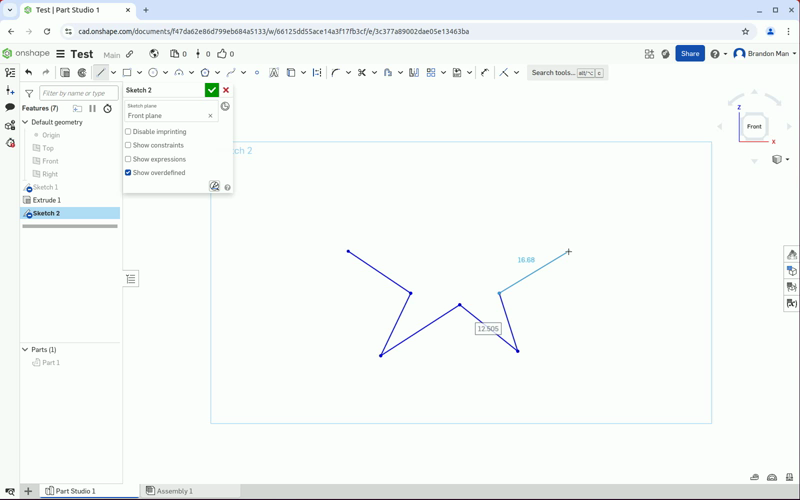
key_up(shift)
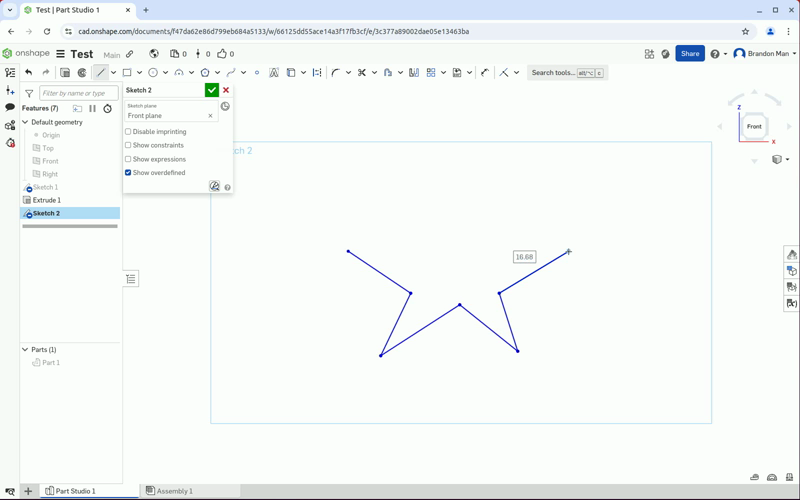
key_down(shift)
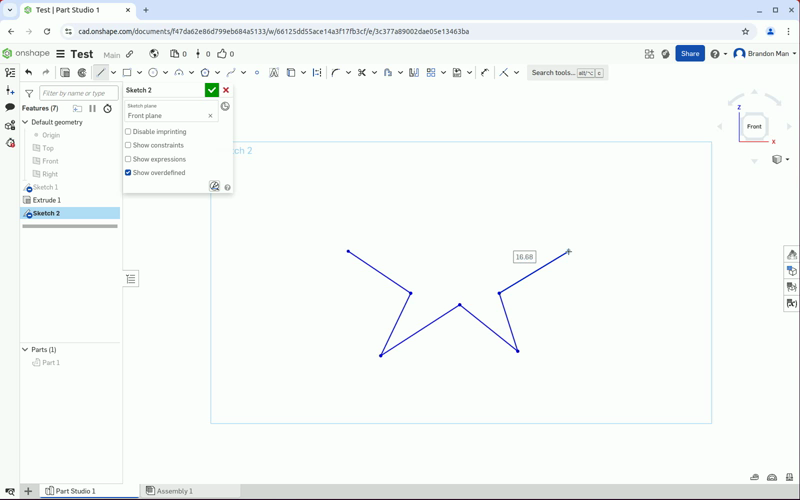
mouse_move(499, 251)
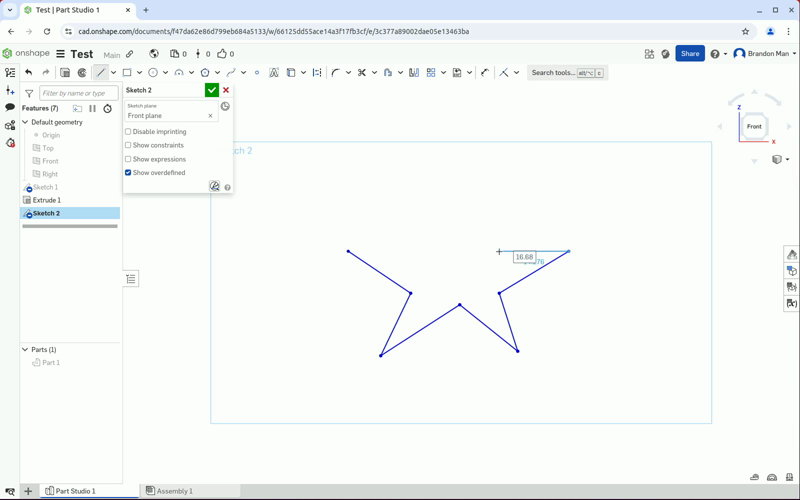
click(499, 251)
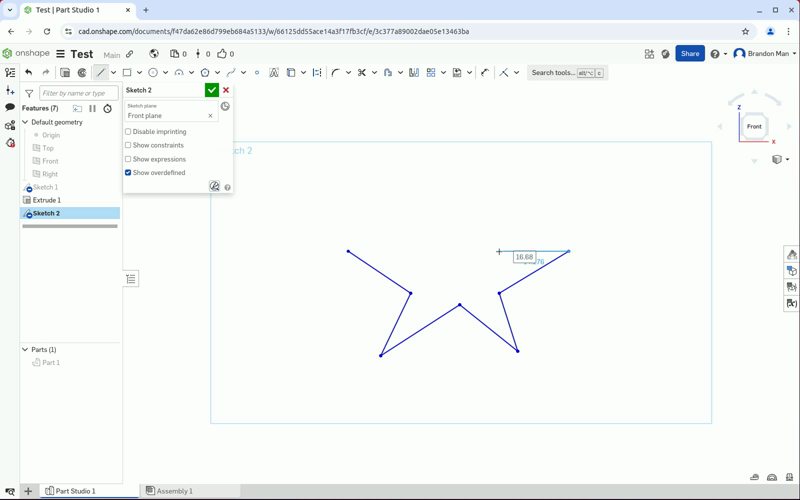
key_up(shift)
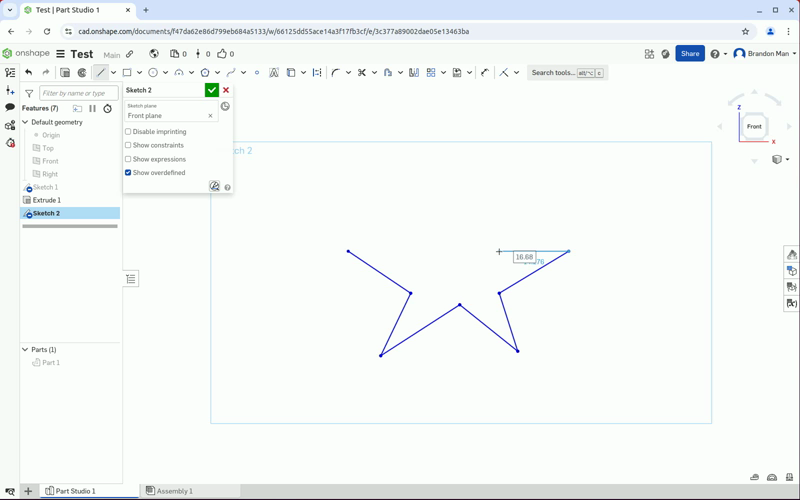
key_down(shift)
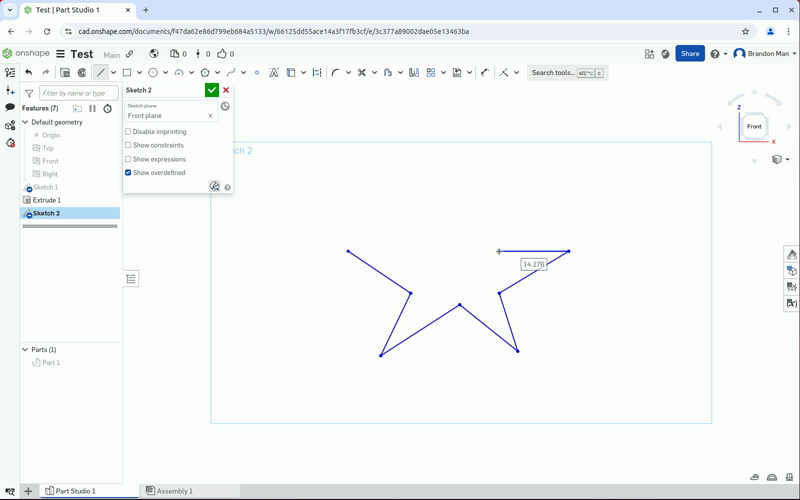
mouse_move(459, 186)
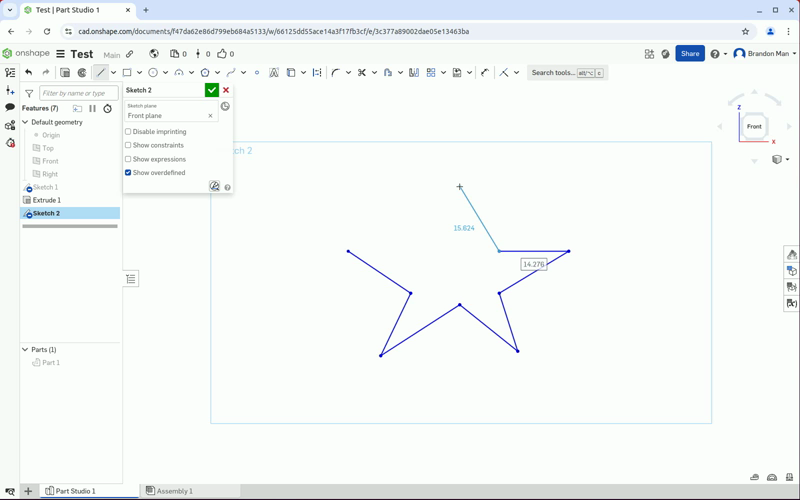
click(459, 186)
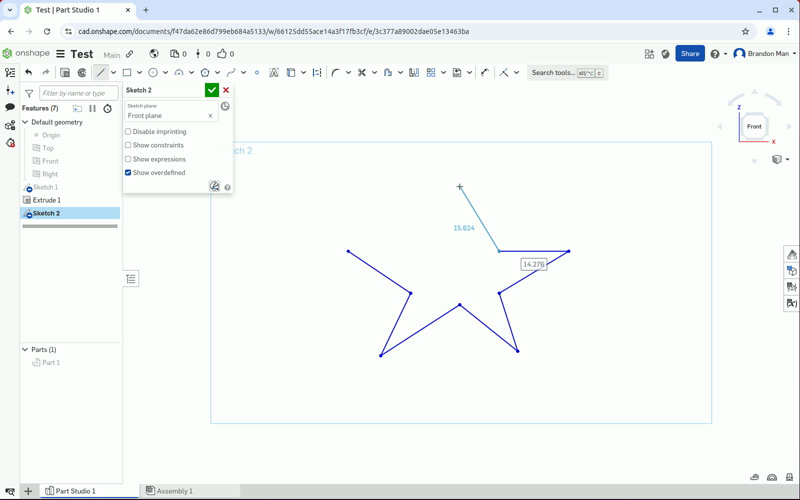
key_up(shift)
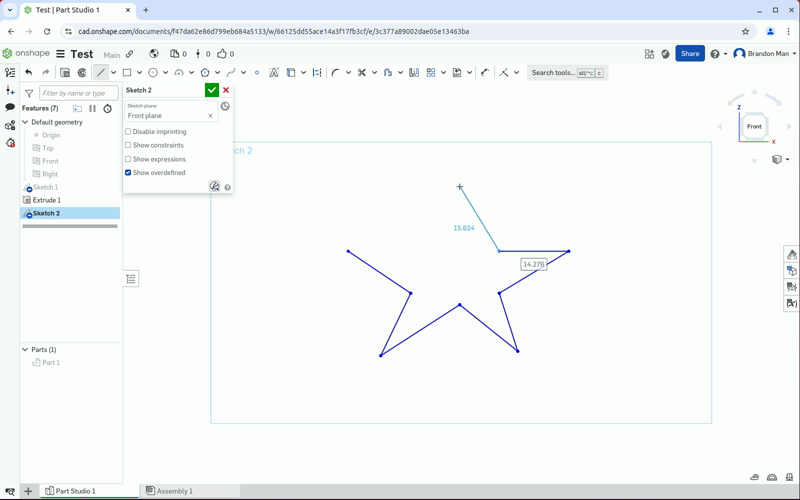
key_down(shift)
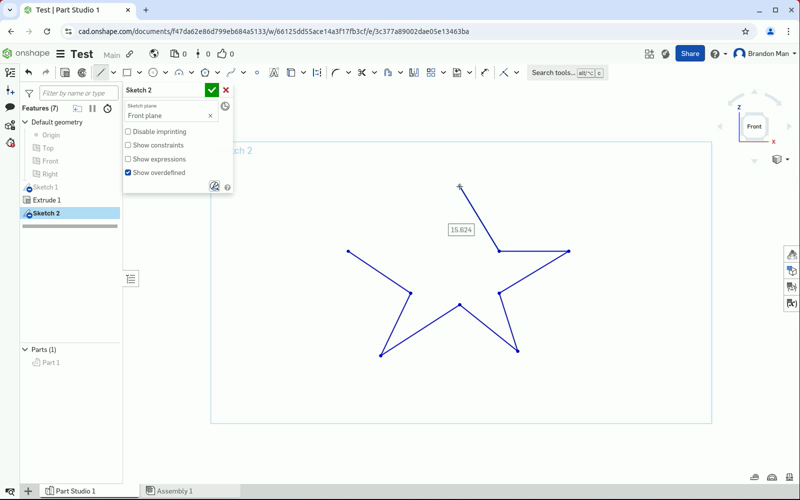
mouse_move(417, 251)
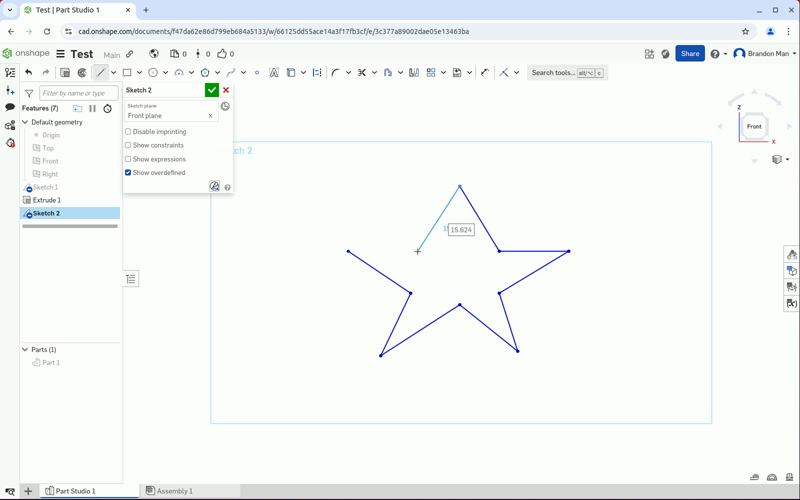
click(417, 251)
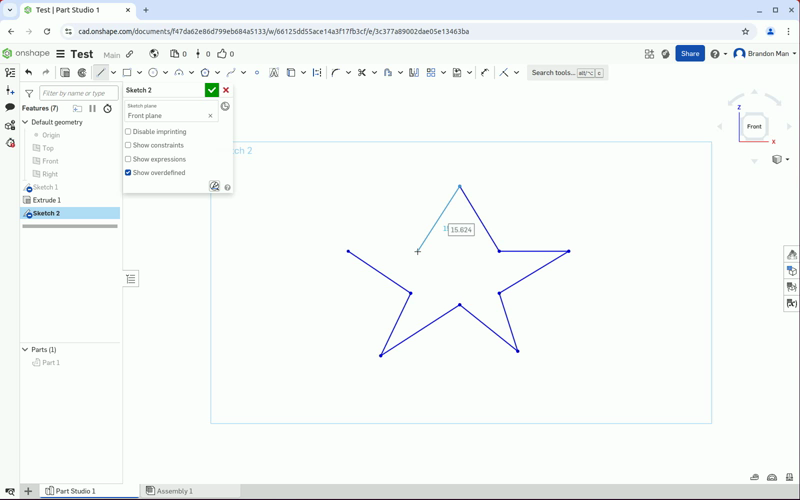
key_up(shift)
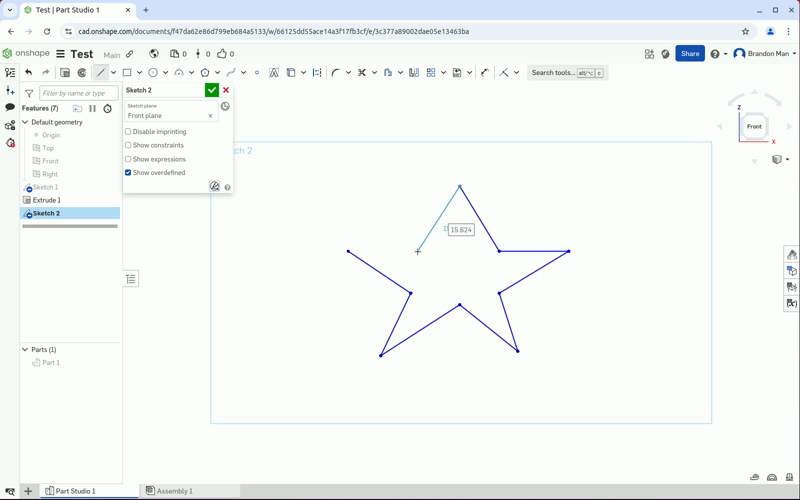
key_down(shift)
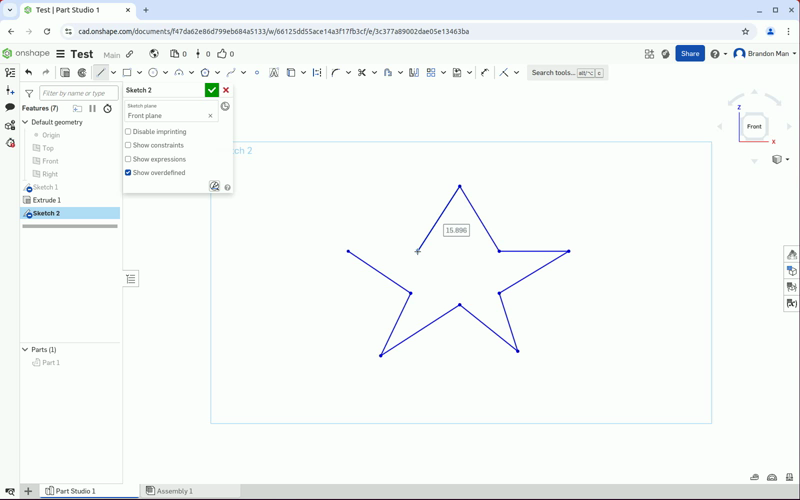
mouse_move(348, 251)
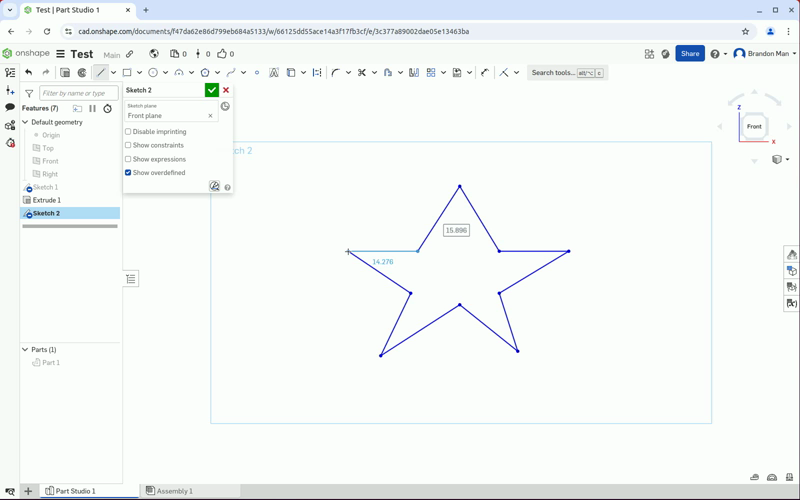
key_up(shift)
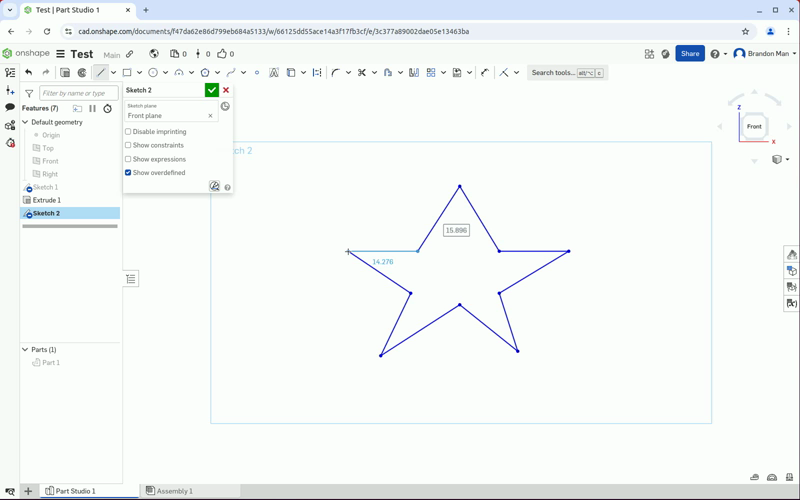
click(348, 251)
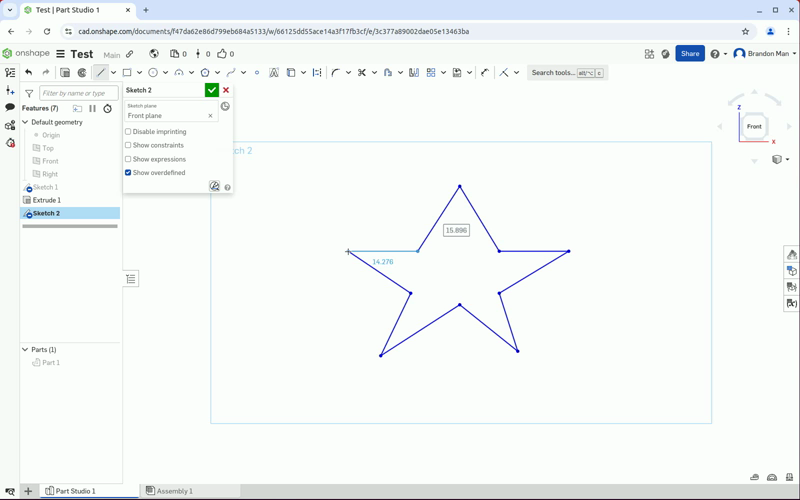
key(esc)
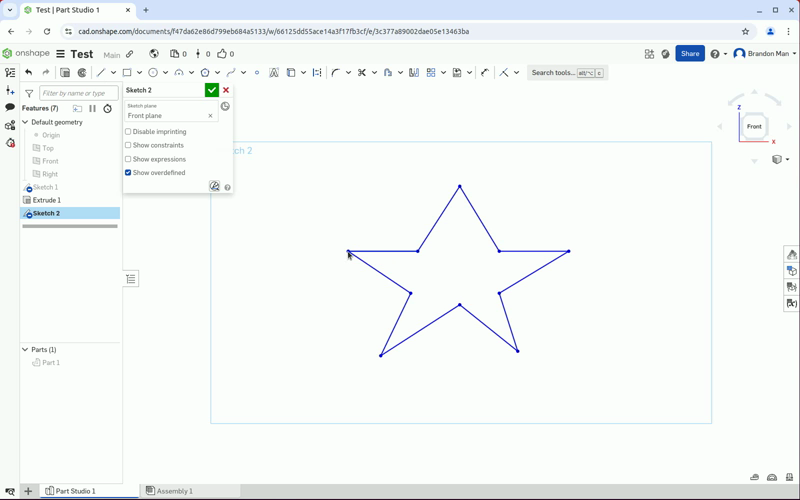
mouse_move(444, 256)
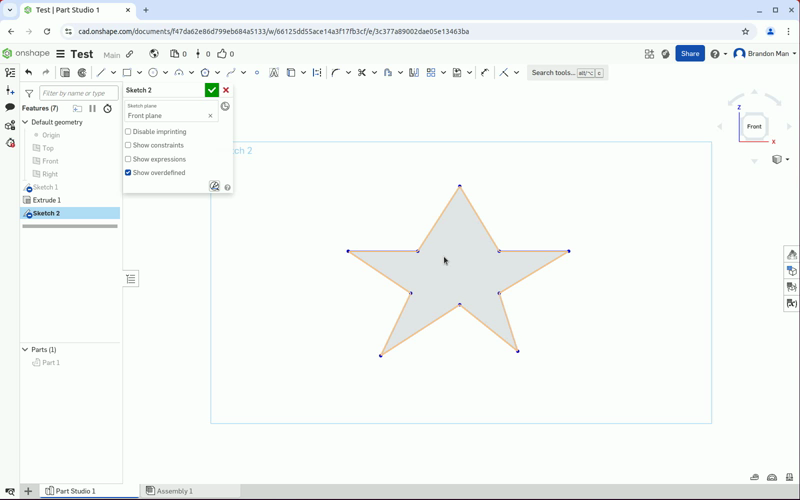
click(444, 256)
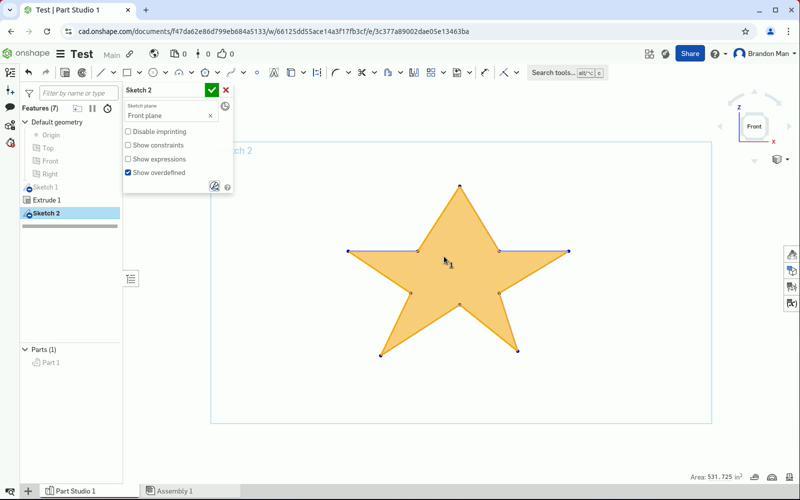
mouse_move(73, 352)
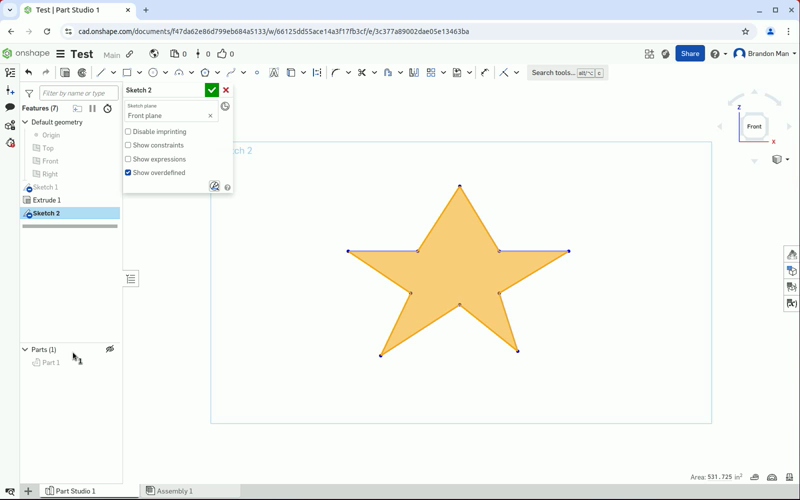
key(shift+y)
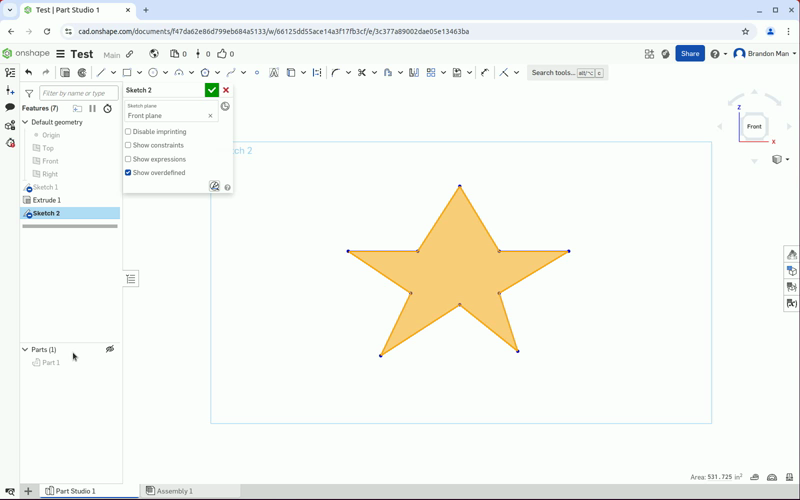
key(shift+e)
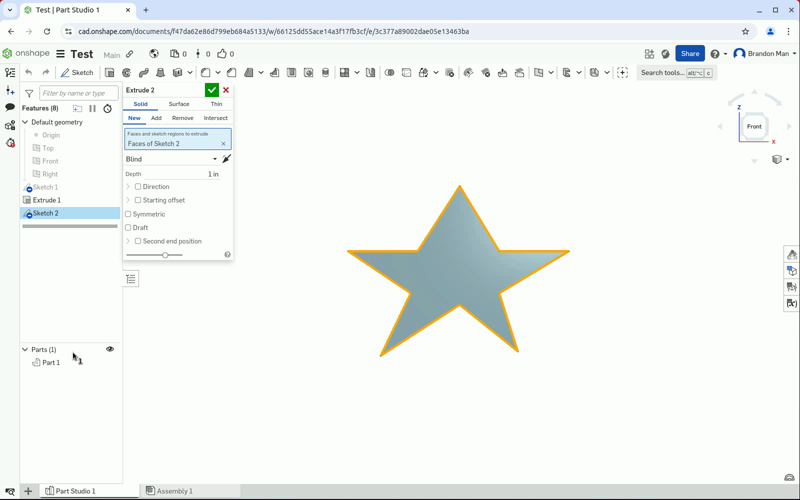
mouse_move(143, 106)
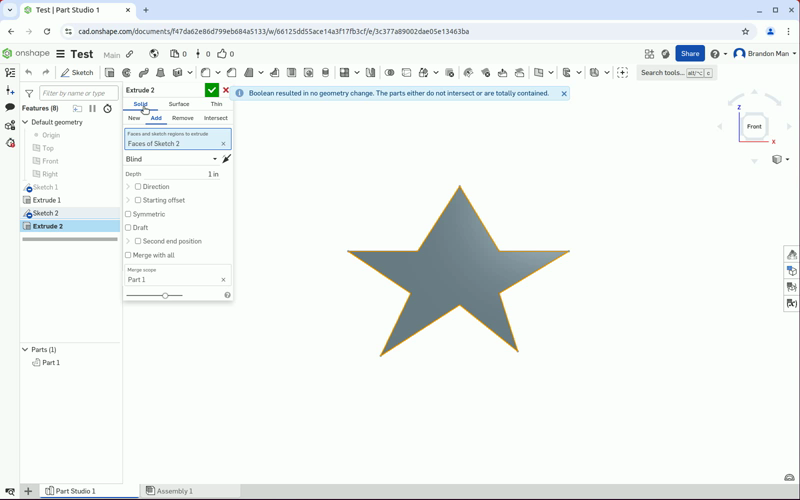
click(143, 106)
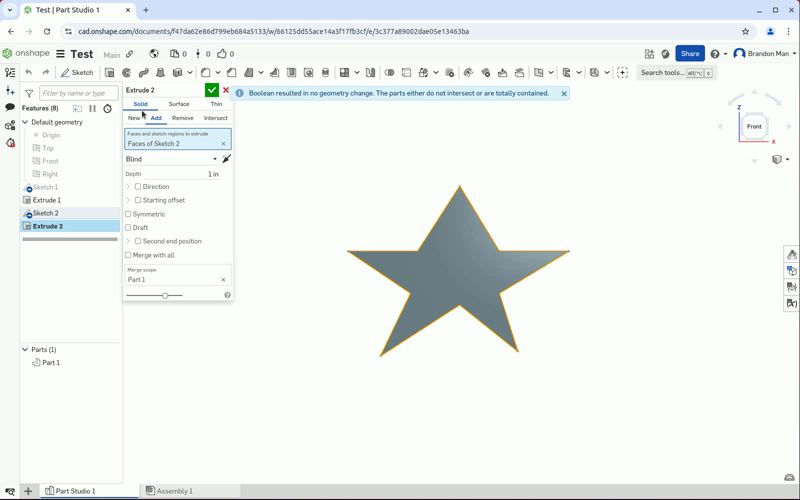
mouse_move(137, 120)
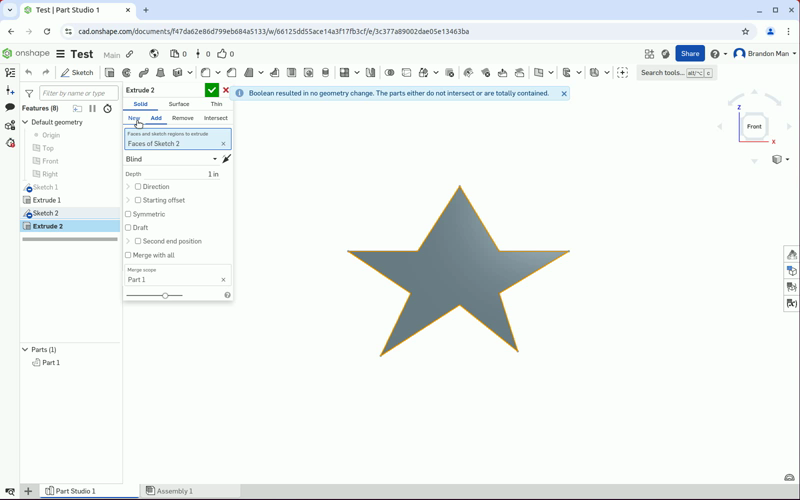
click(137, 120)
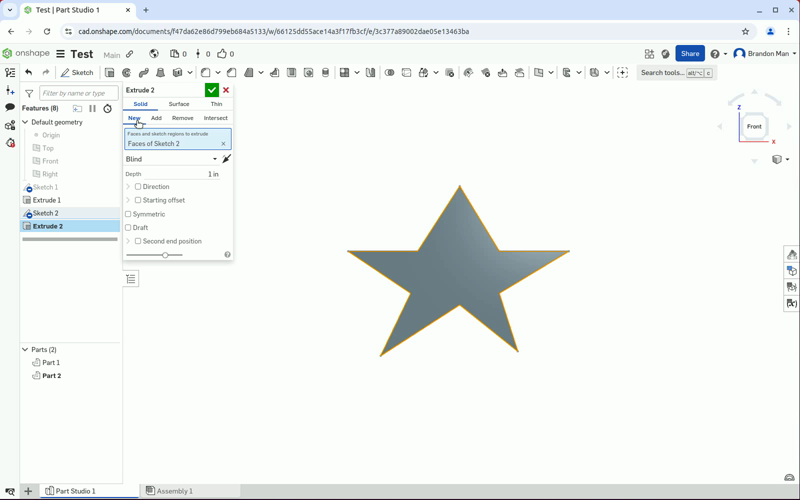
key(tab, 4)
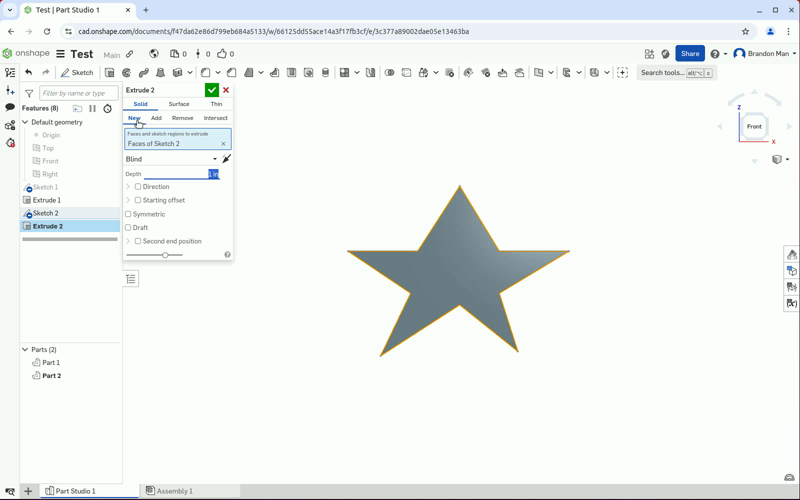
text(5.536)
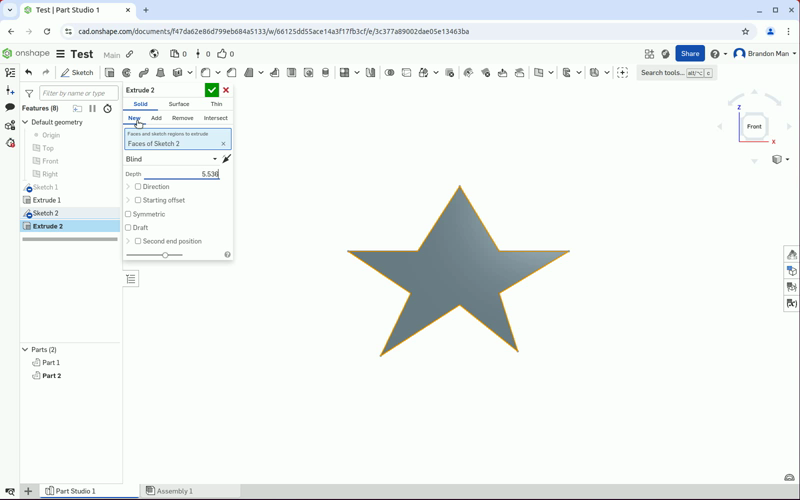
key(enter)
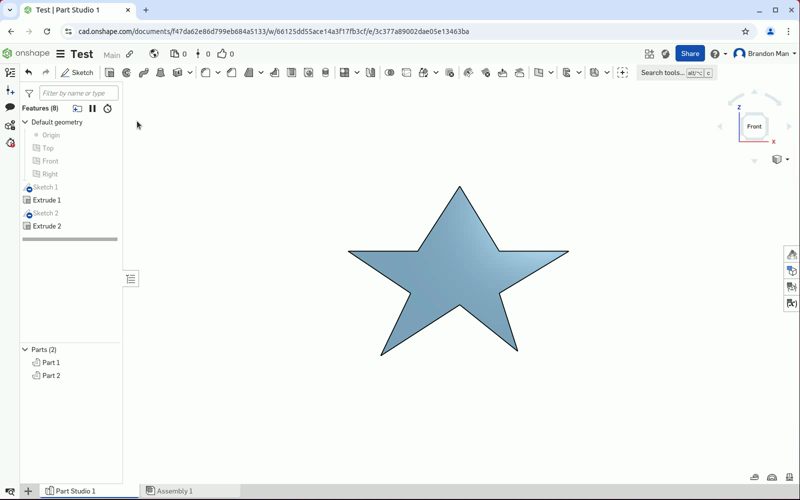
key(shift+h)
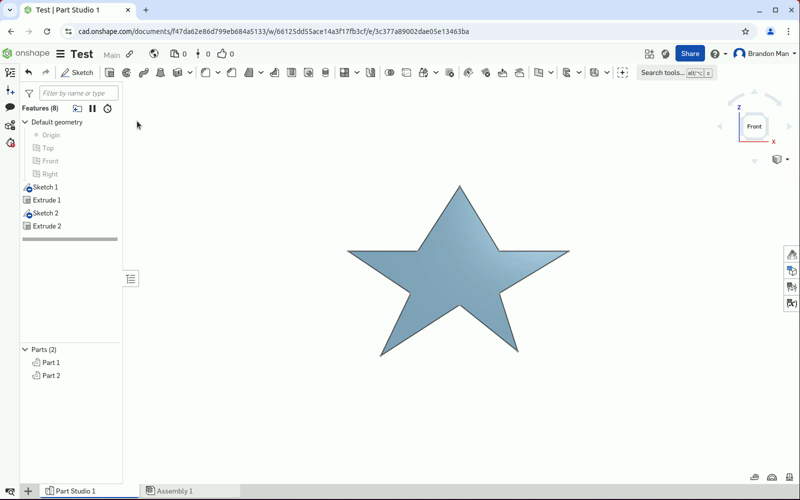
key(shift+h)
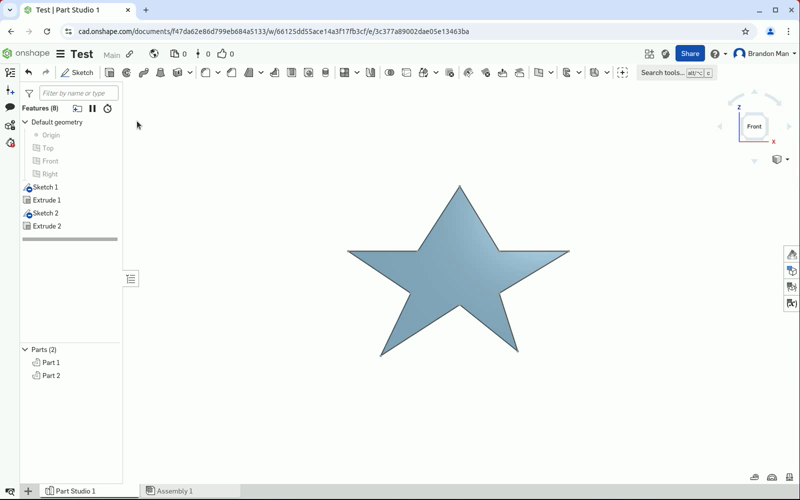
key(shift+7)
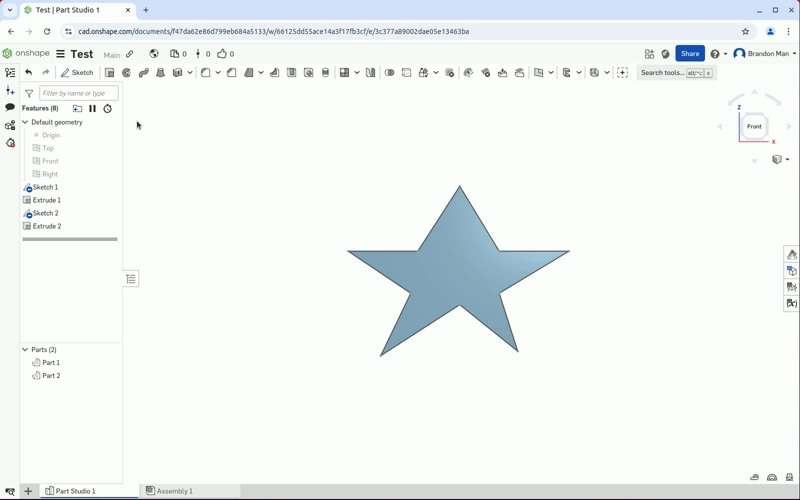
key(left, 2)
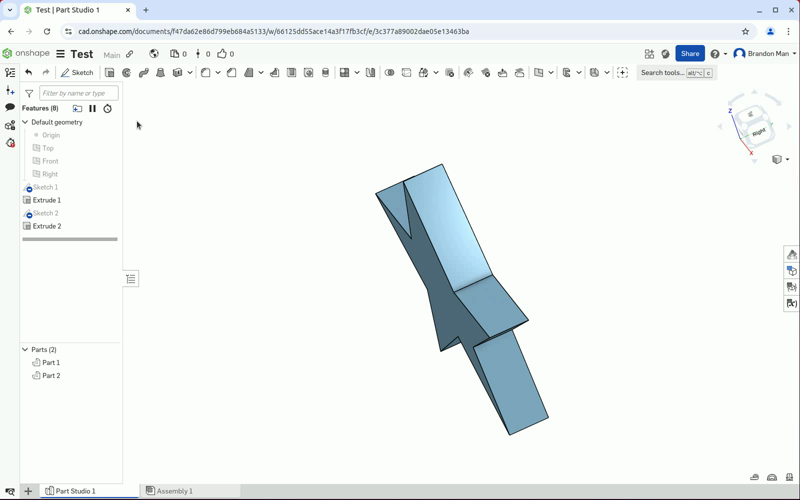
key(down, 2)
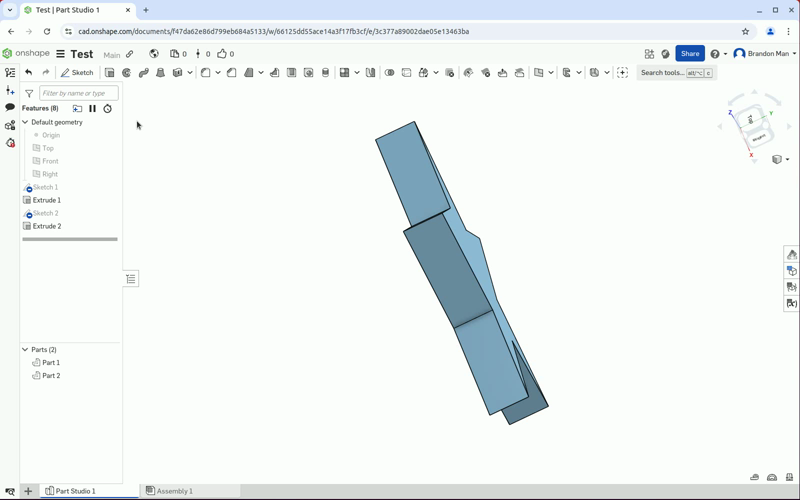
key(up, 2)
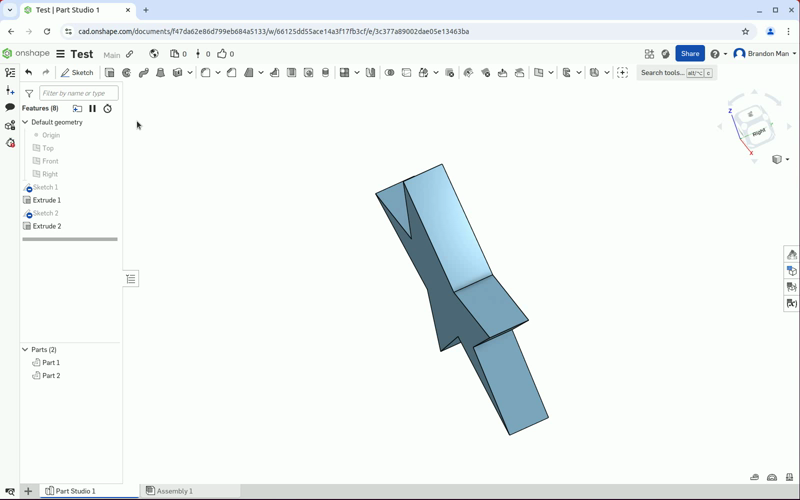
key(right, 2)
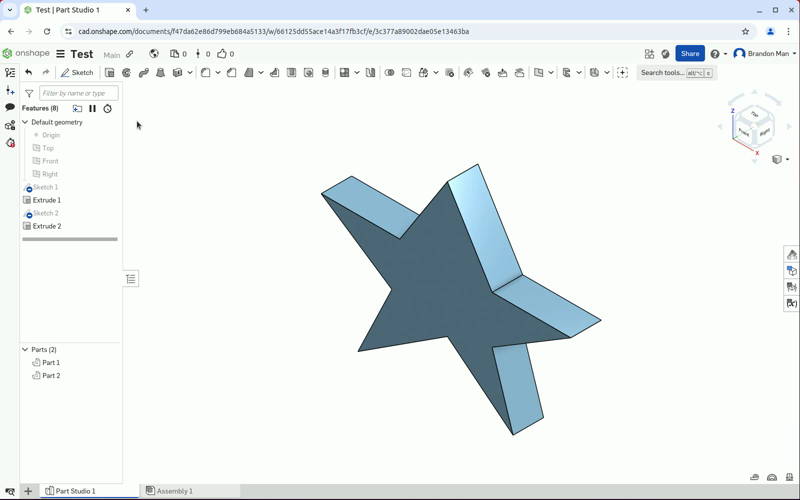
mouse_move(73, 189)
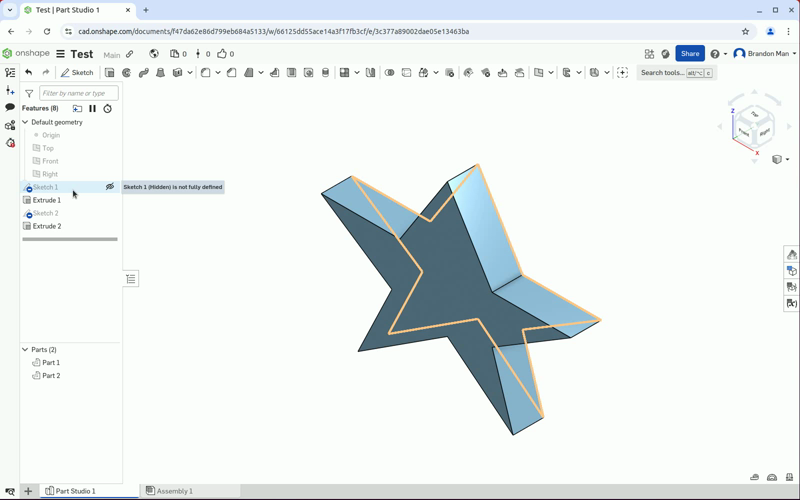
click(73, 189)